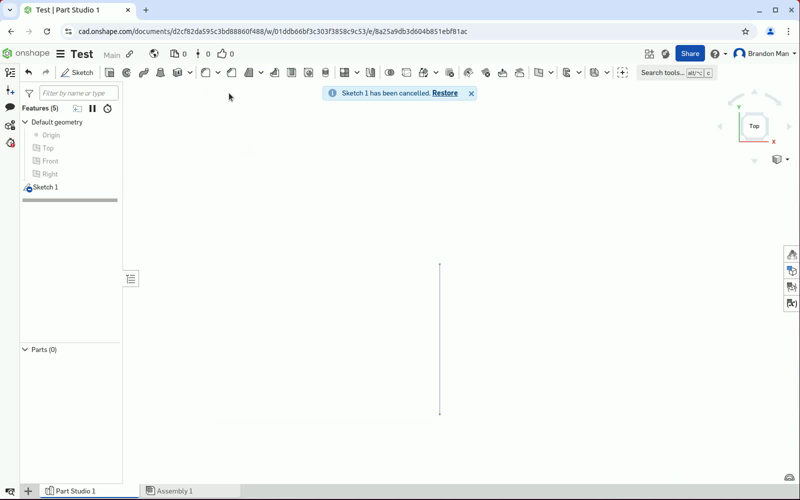
key(shift+h)
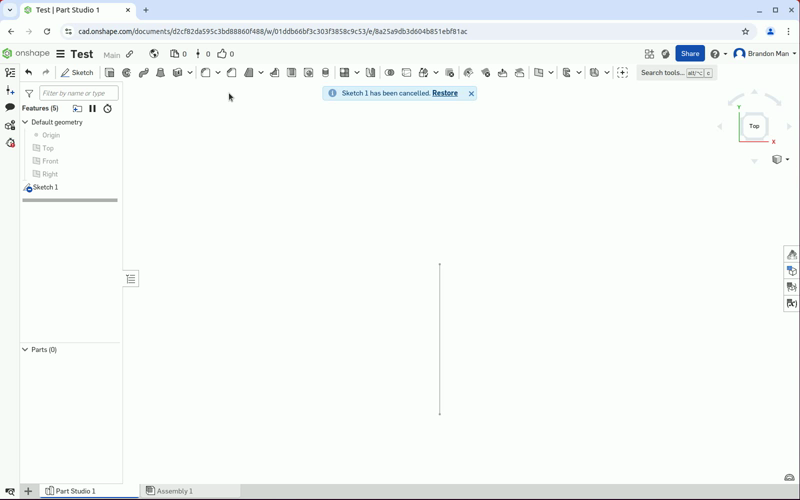
key(shift+s)
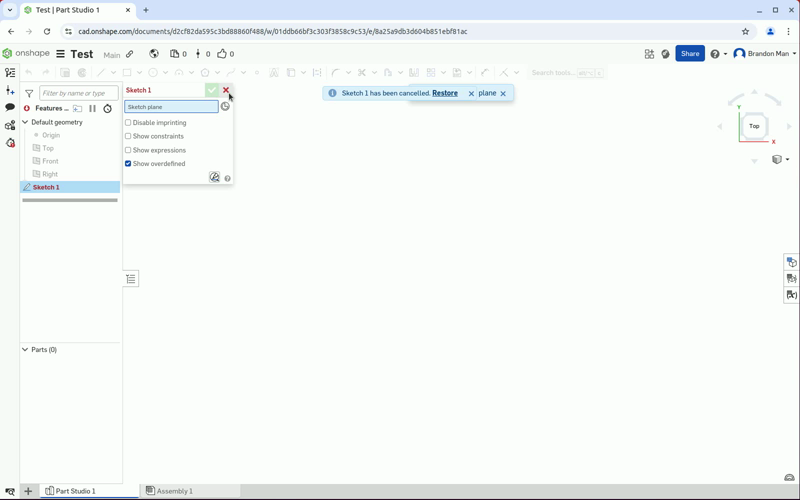
mouse_move(73, 150)
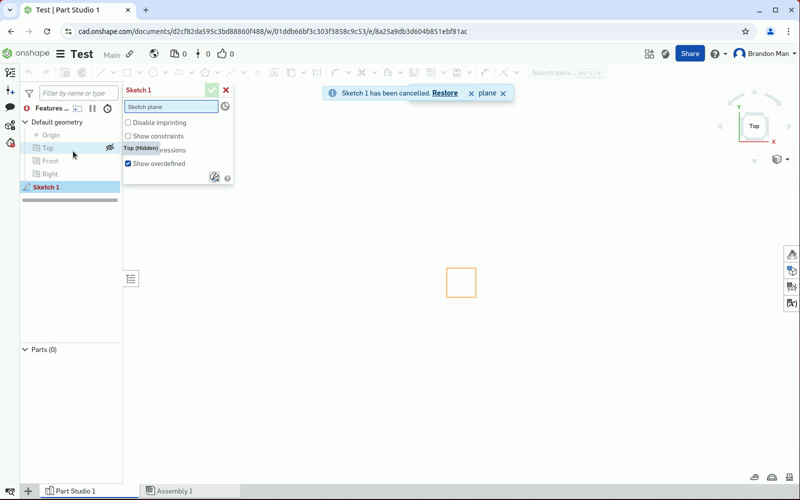
click(73, 150)
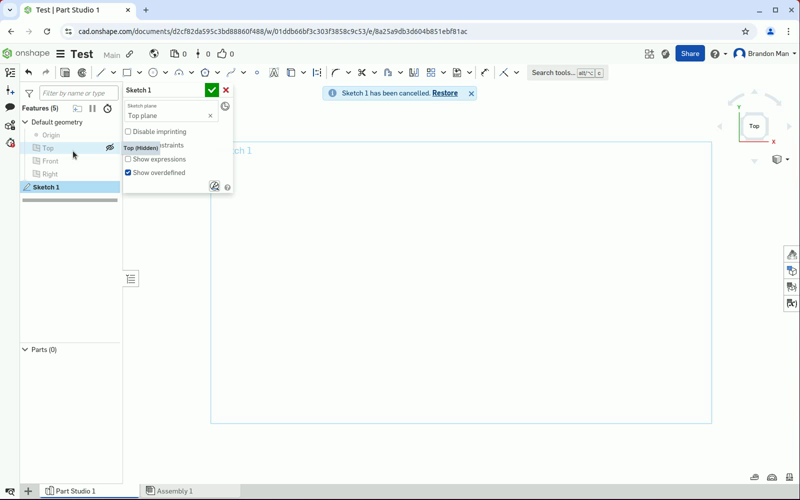
mouse_move(73, 352)
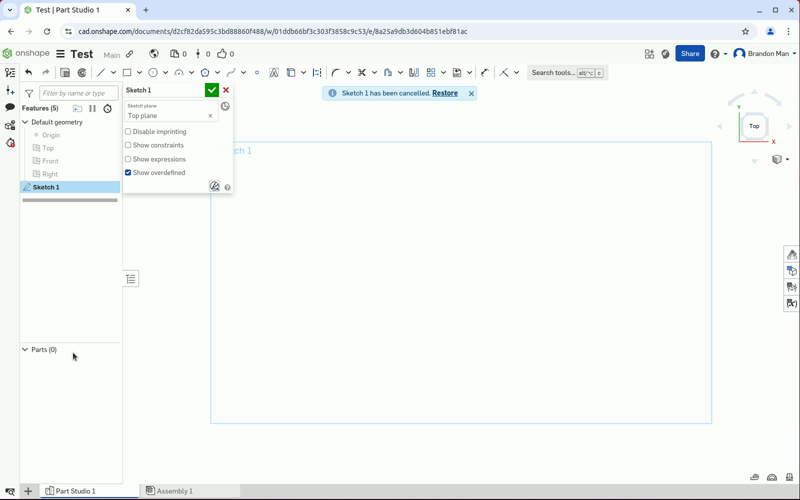
key(y)
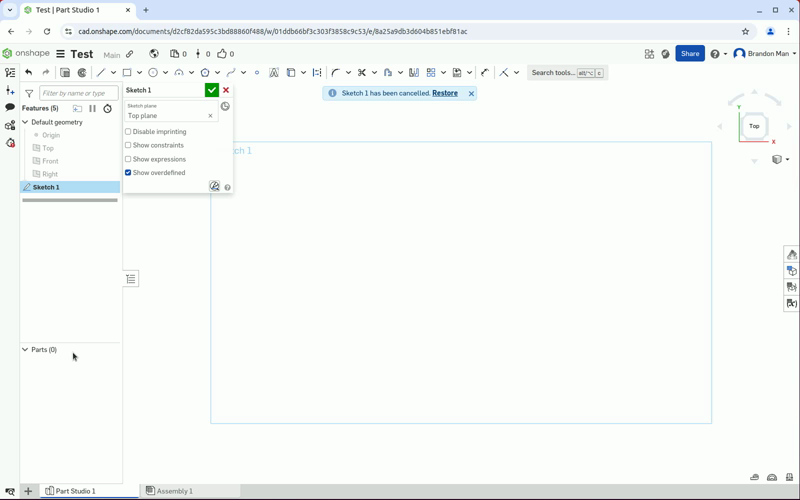
key(l)
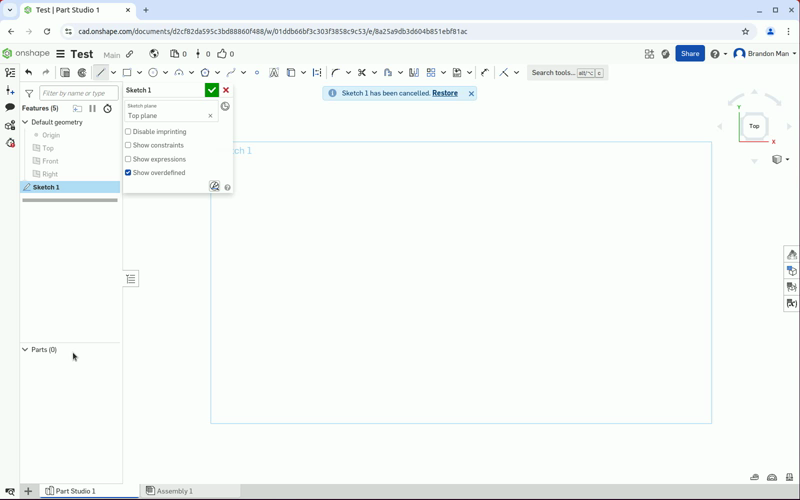
key_down(shift)
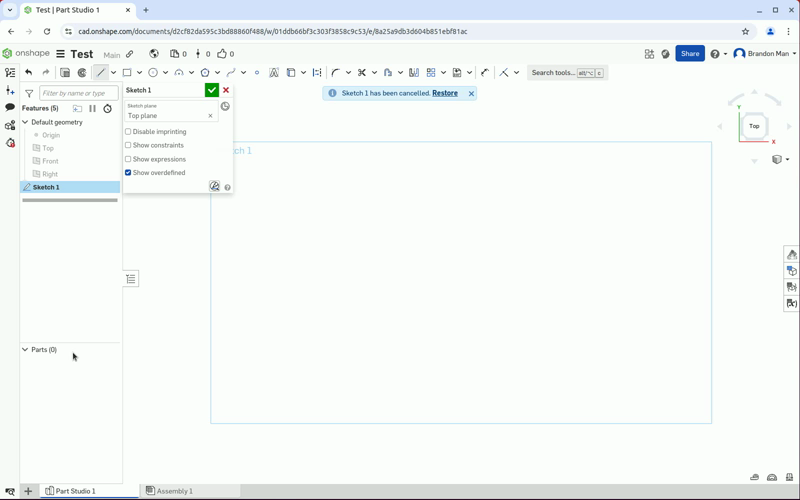
mouse_move(460, 282)
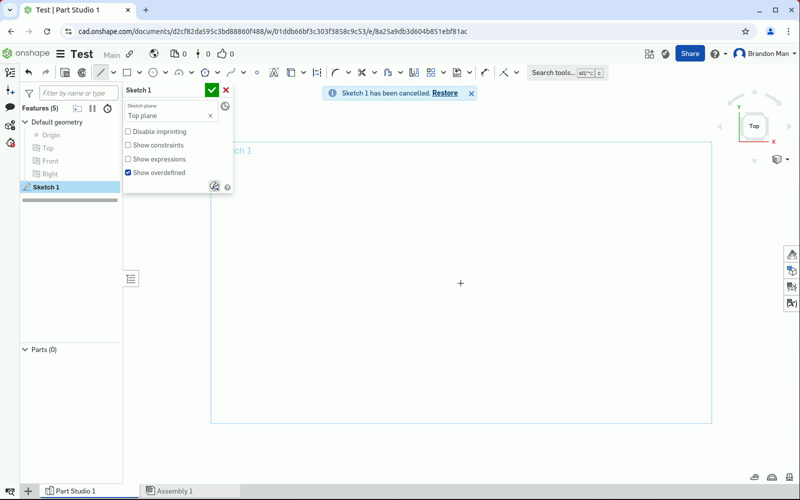
click(460, 282)
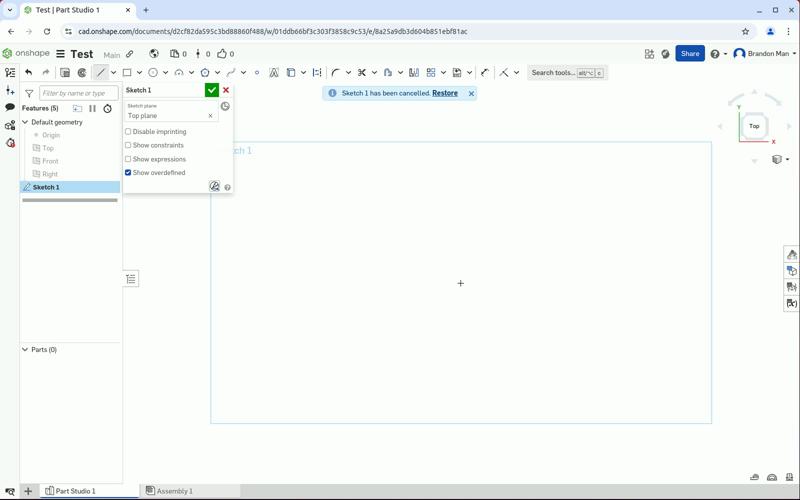
key_up(shift)
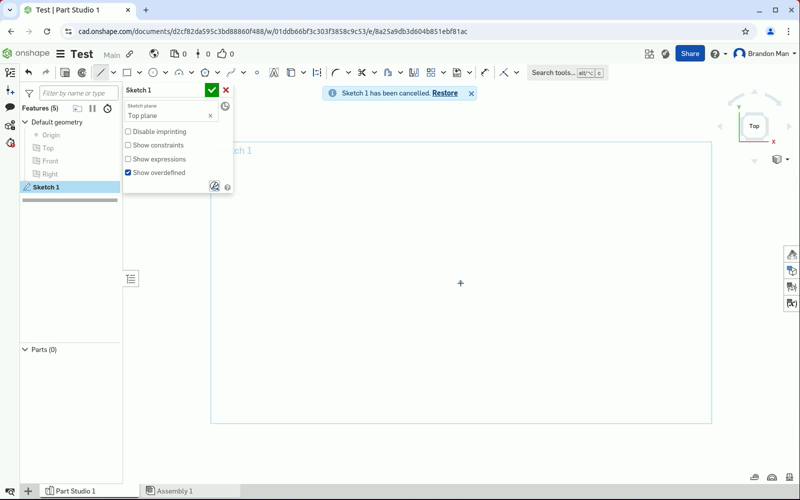
key_down(shift)
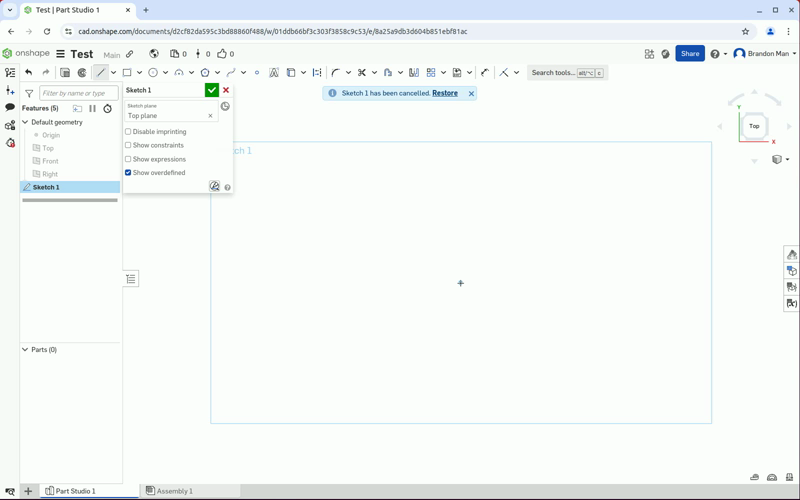
mouse_move(573, 282)
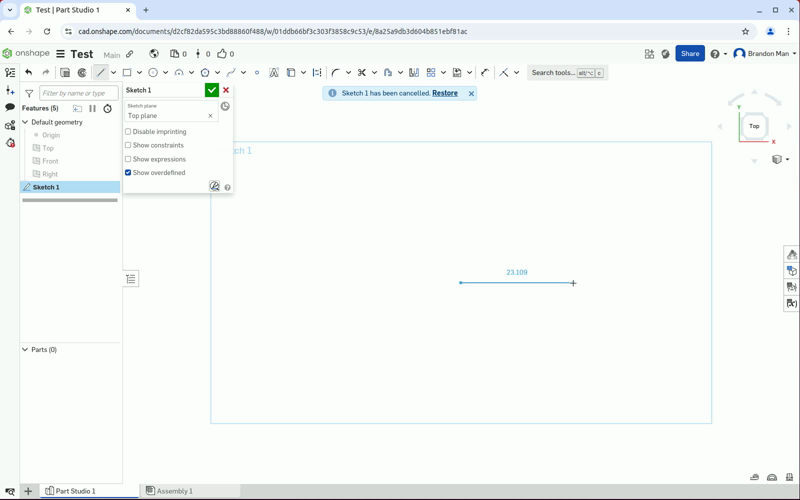
click(573, 282)
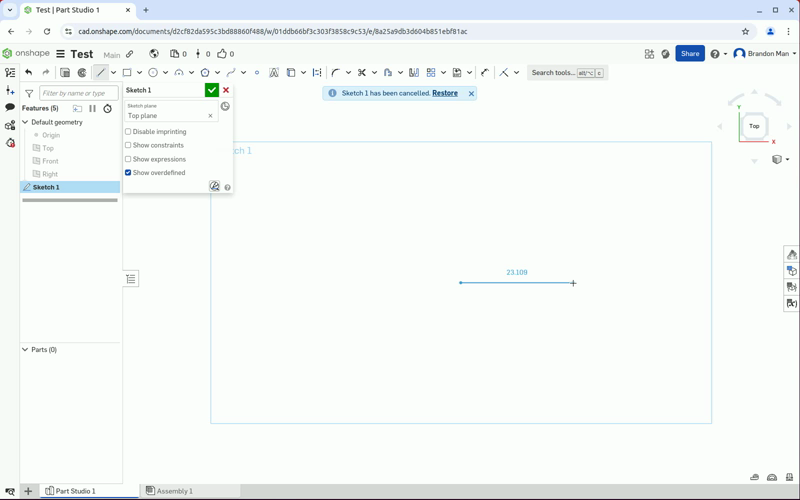
key_up(shift)
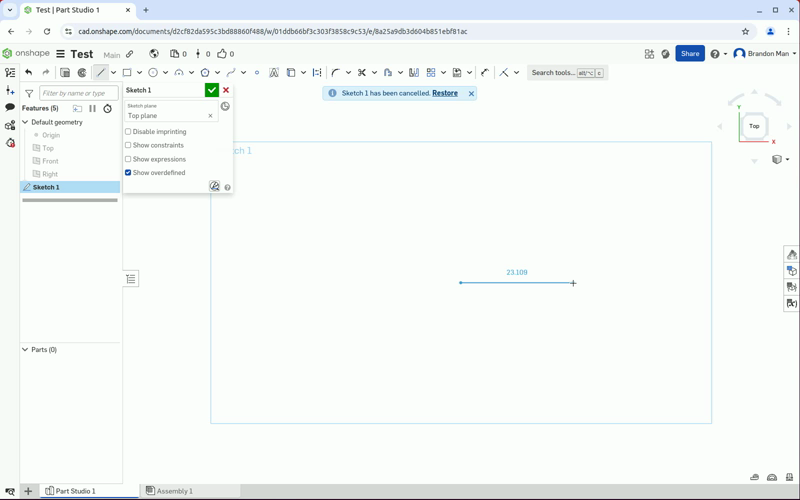
key_down(shift)
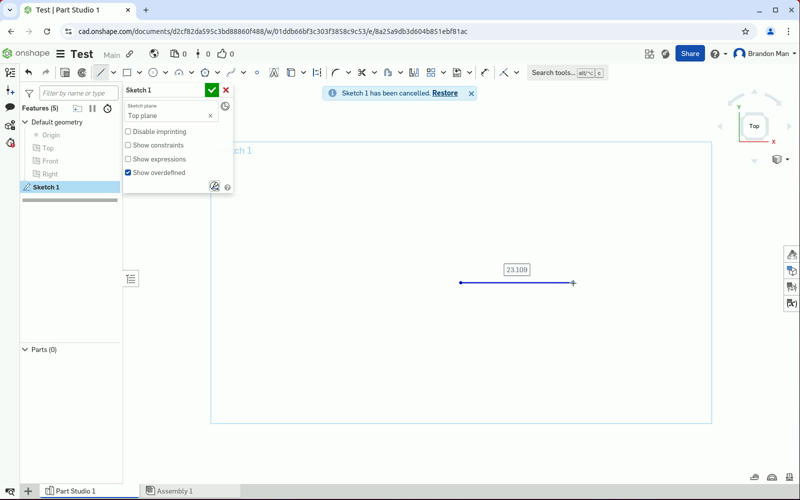
mouse_move(573, 170)
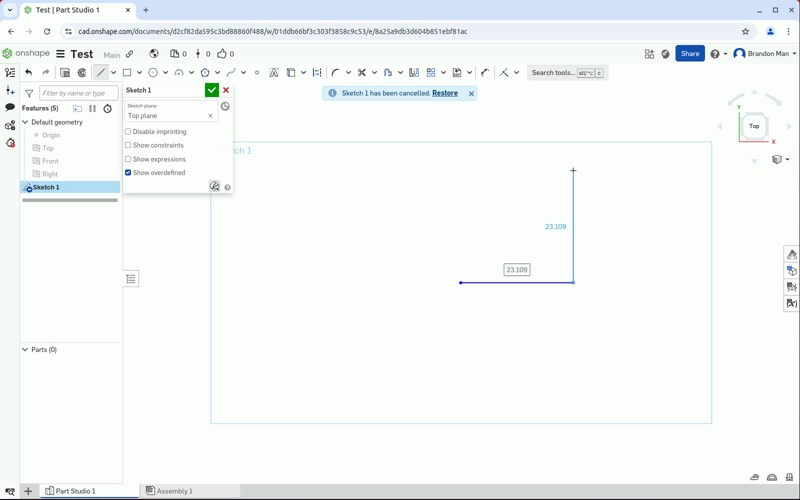
click(573, 170)
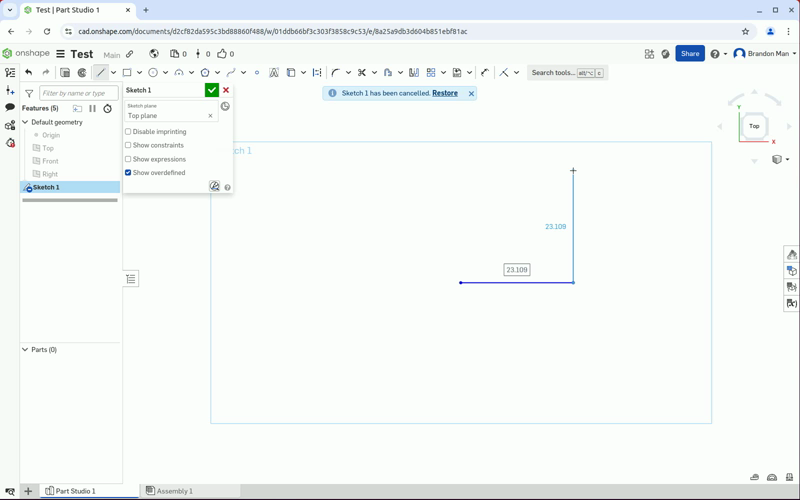
key_up(shift)
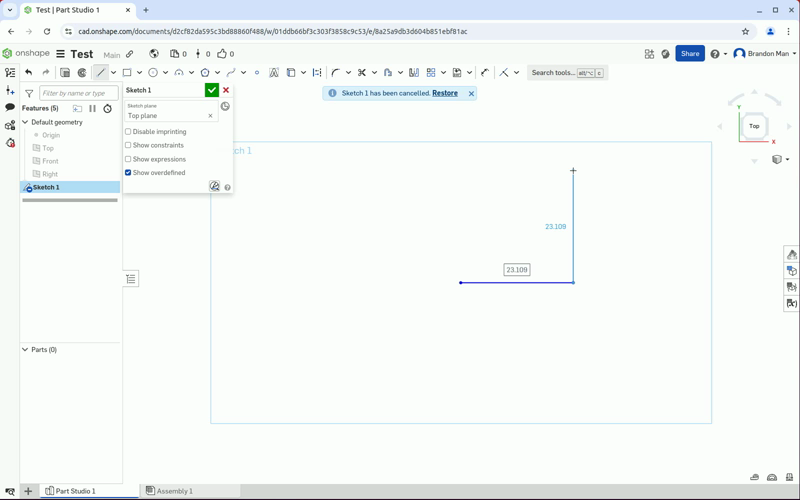
key_down(shift)
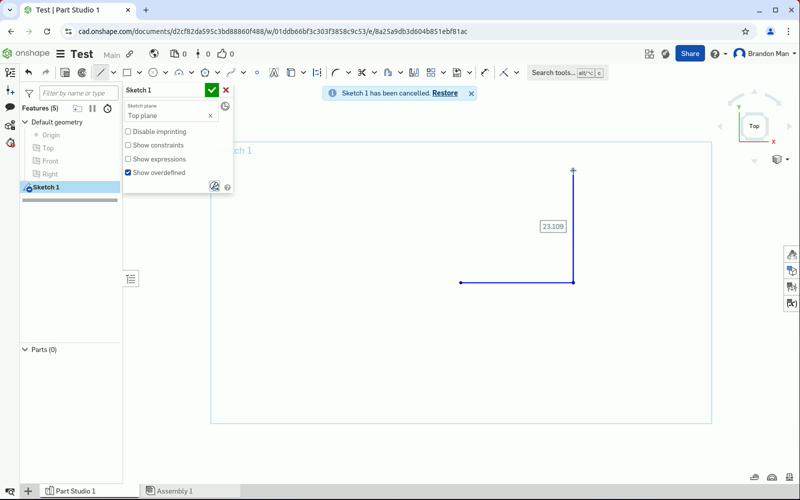
mouse_move(460, 170)
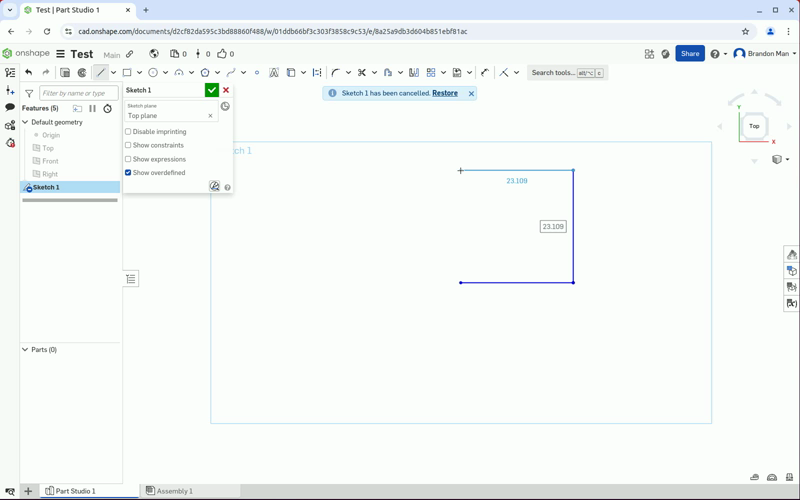
click(460, 170)
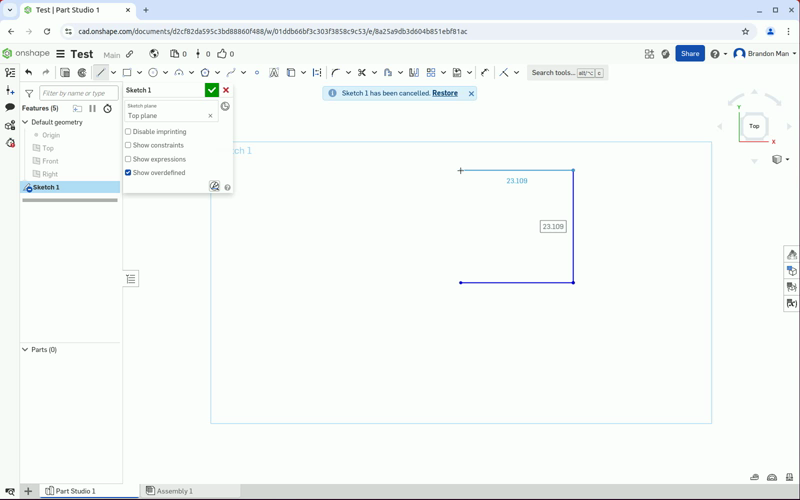
key_up(shift)
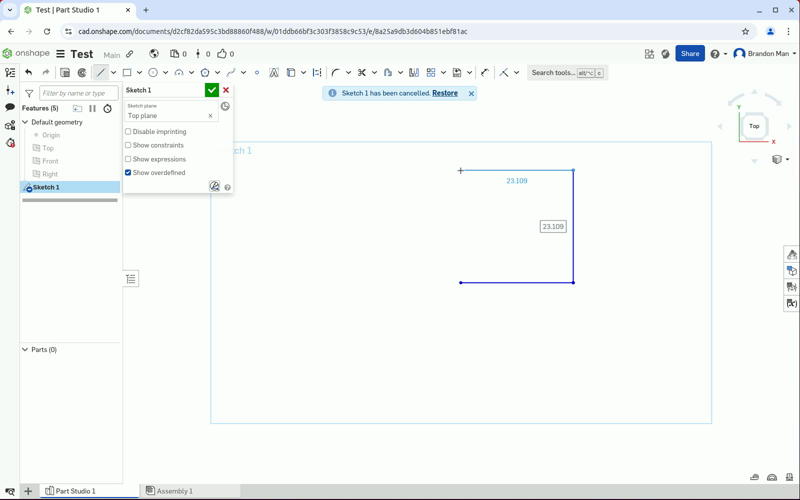
key_down(shift)
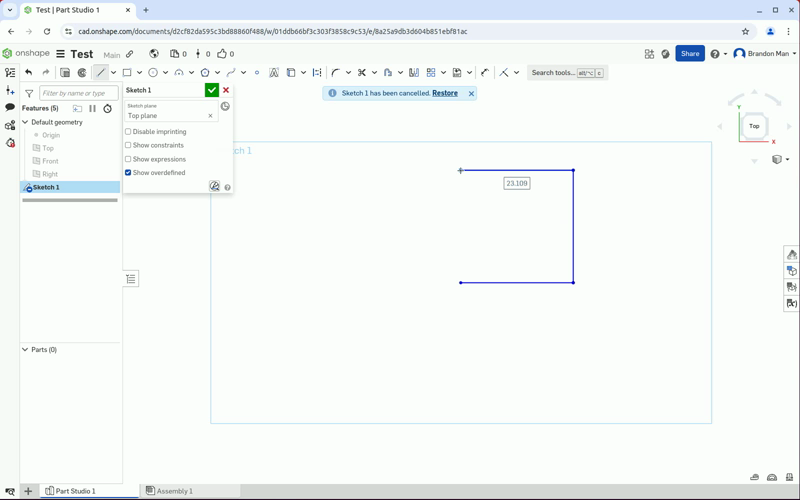
mouse_move(460, 282)
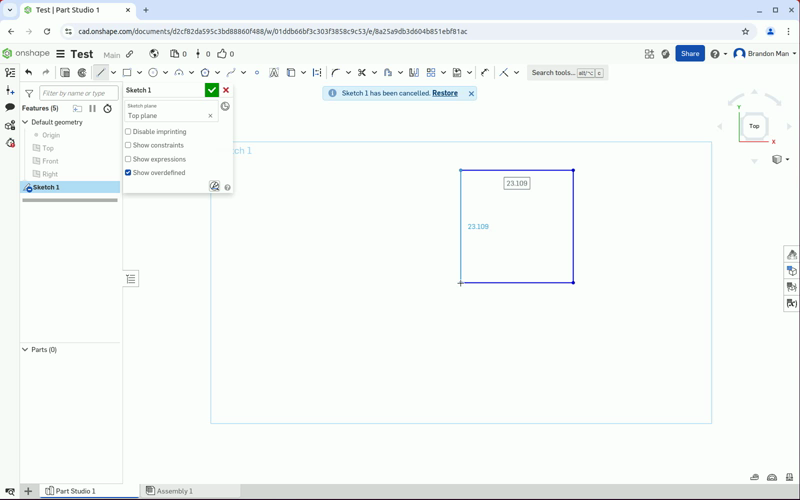
key_up(shift)
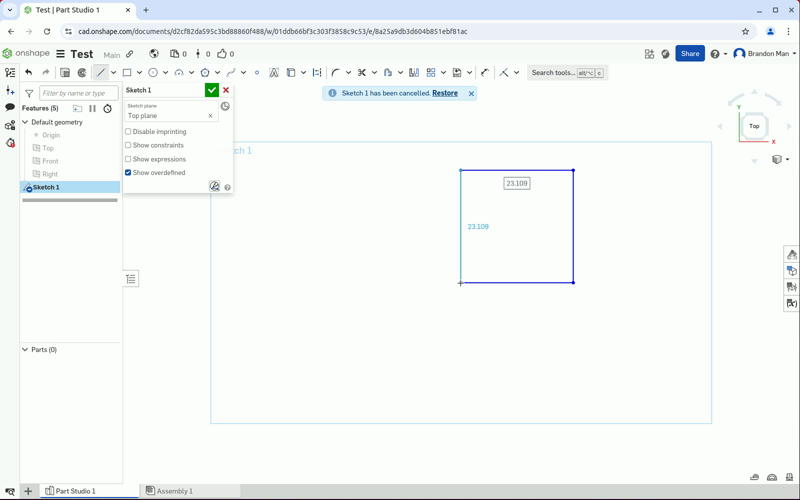
click(460, 282)
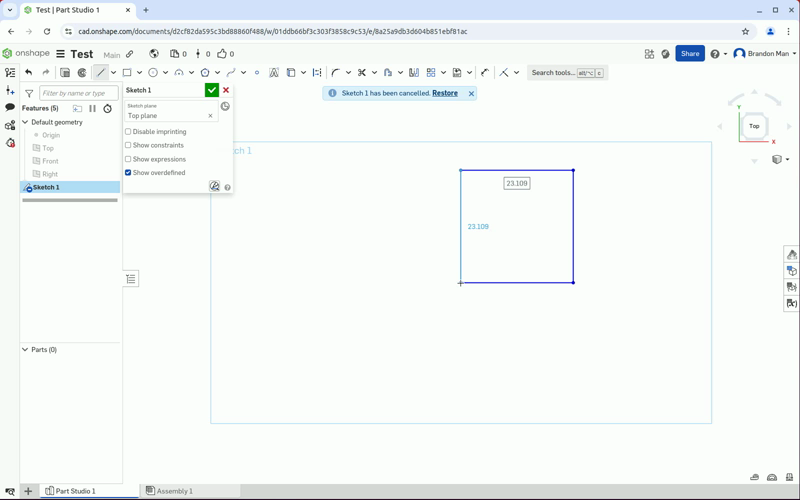
key(esc)
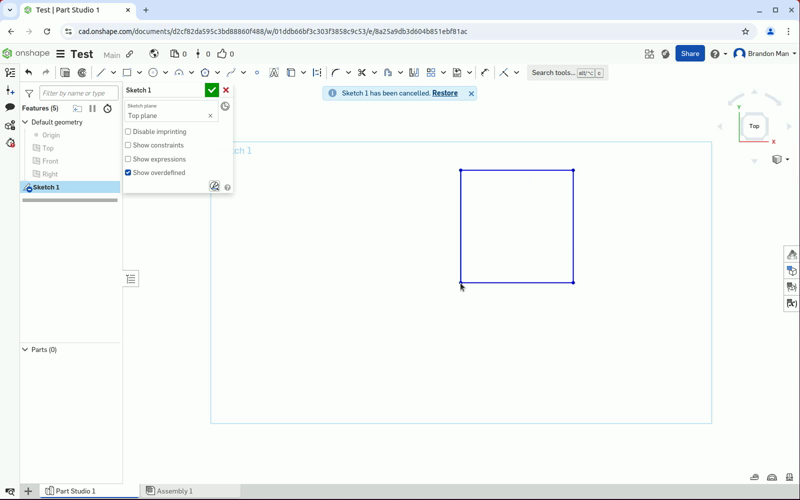
mouse_move(513, 201)
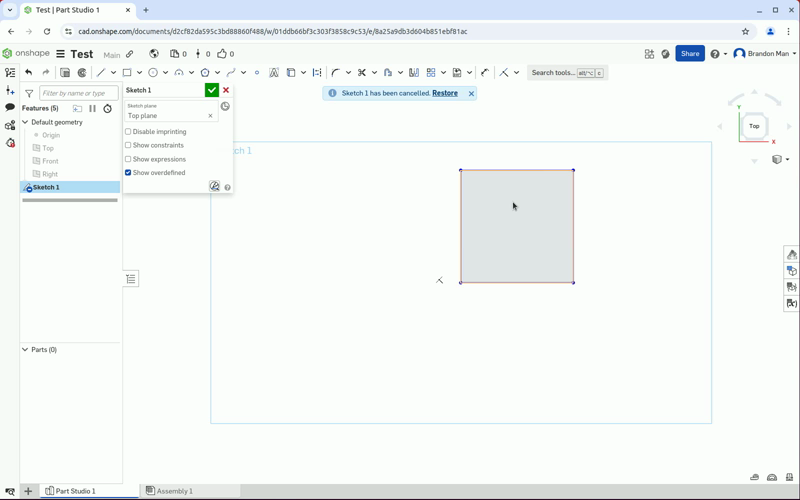
click(513, 201)
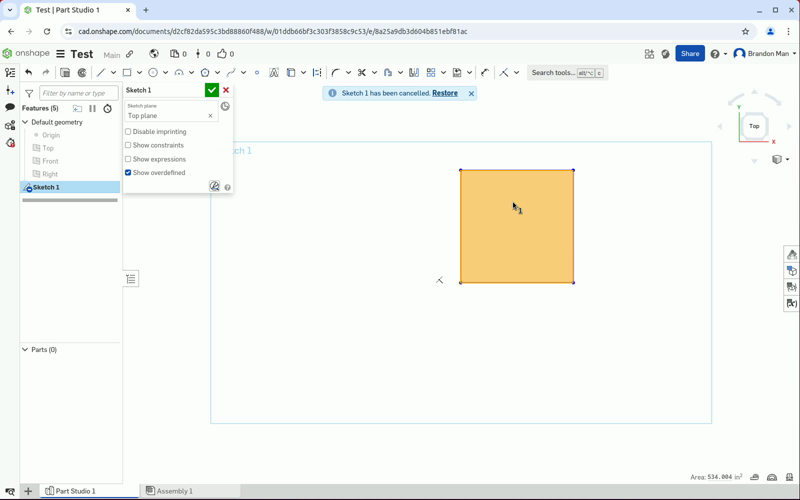
mouse_move(73, 352)
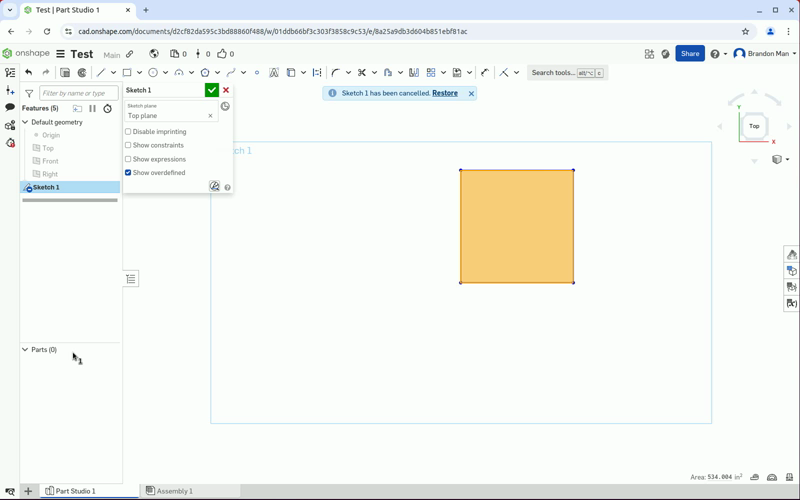
key(shift+y)
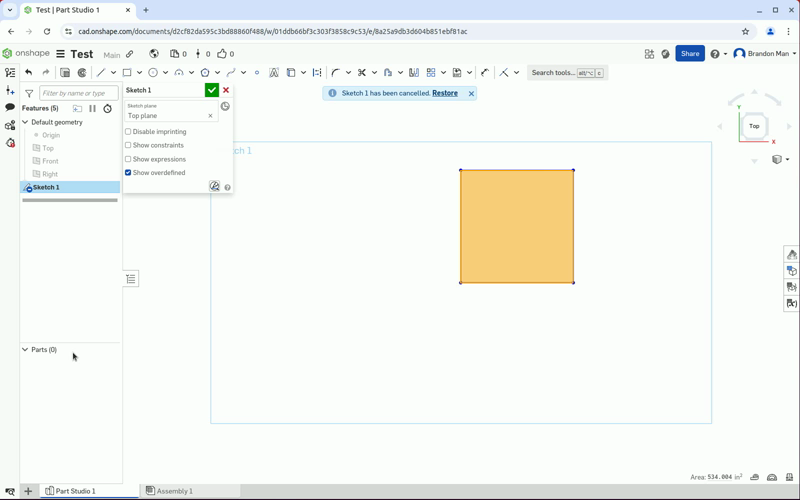
key(shift+e)
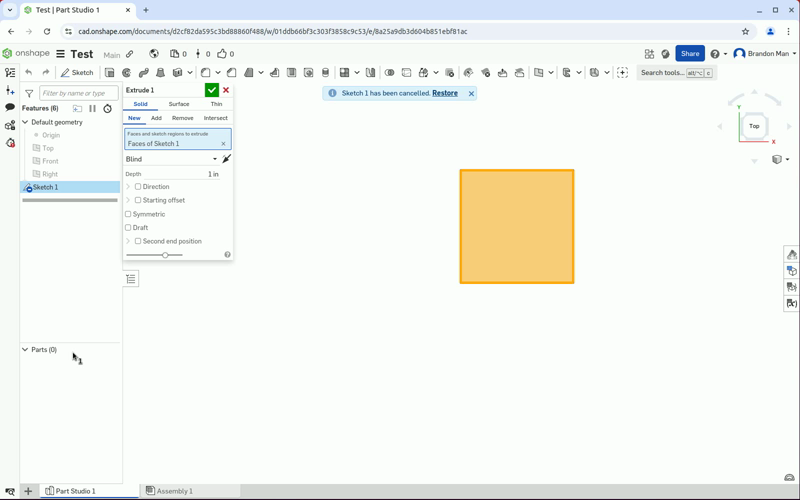
mouse_move(143, 106)
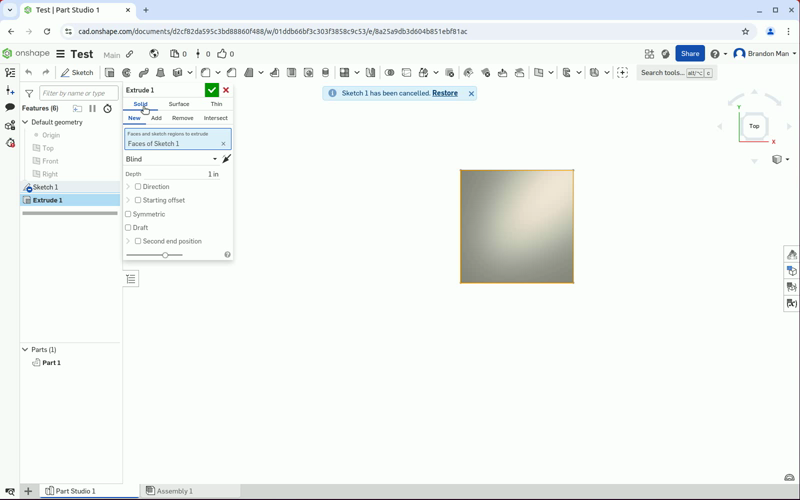
click(143, 106)
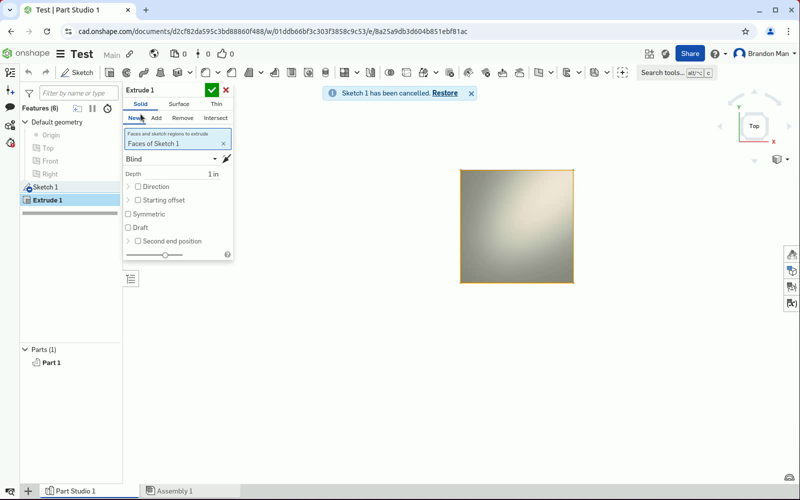
mouse_move(137, 120)
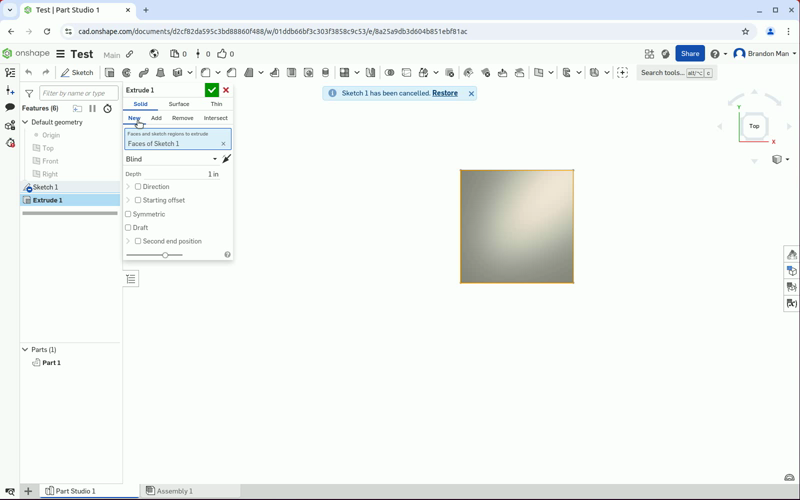
click(137, 120)
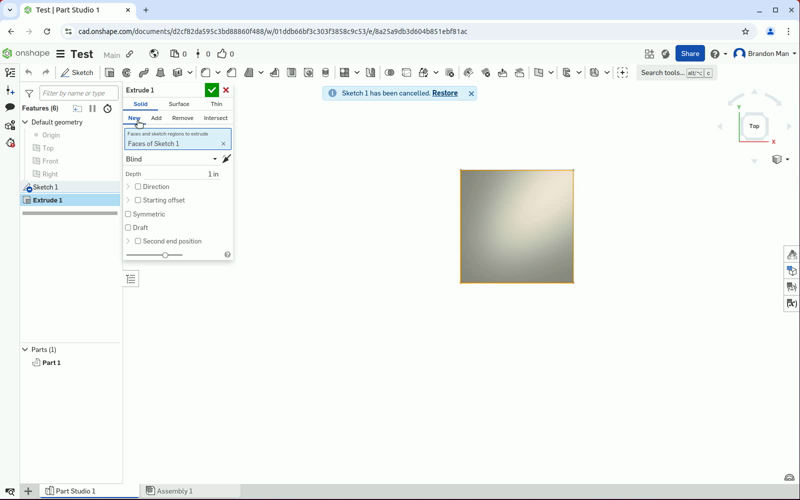
key(tab, 4)
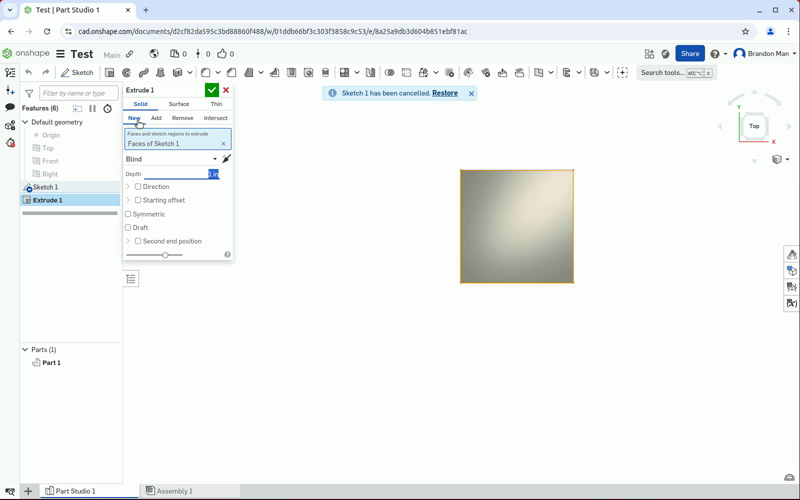
text(0.722)
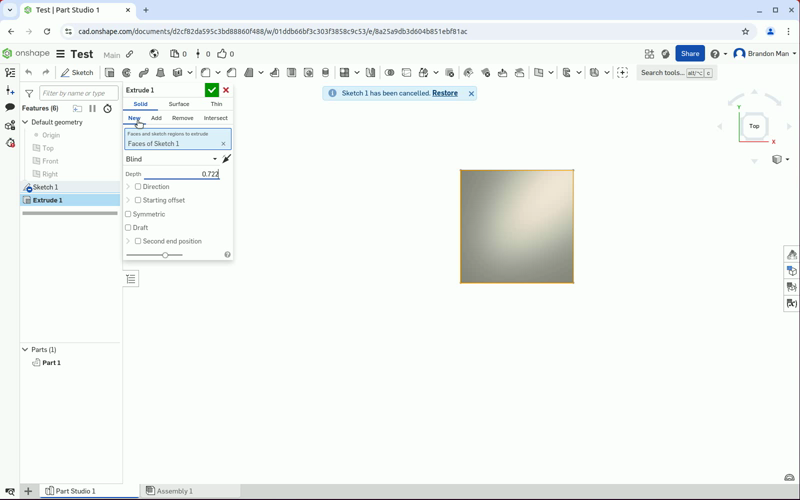
key(enter)
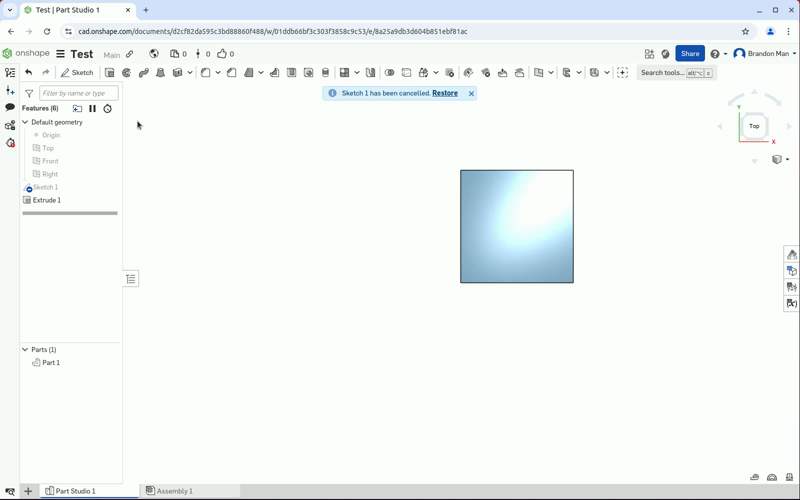
key(shift+h)
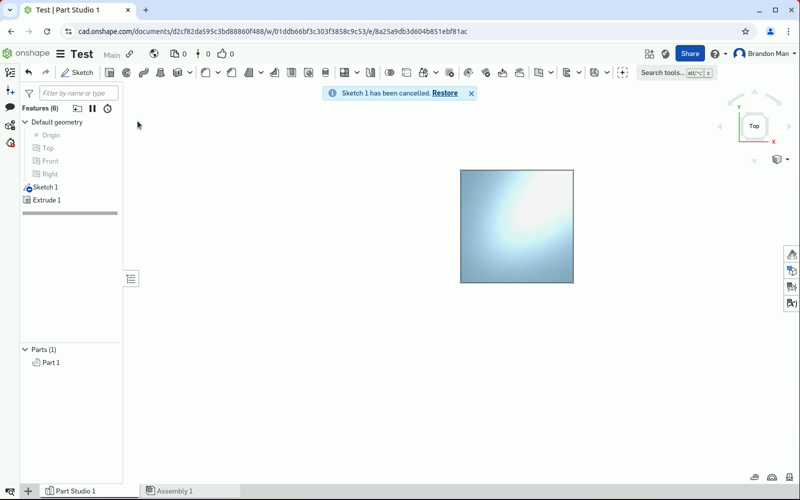
key(shift+h)
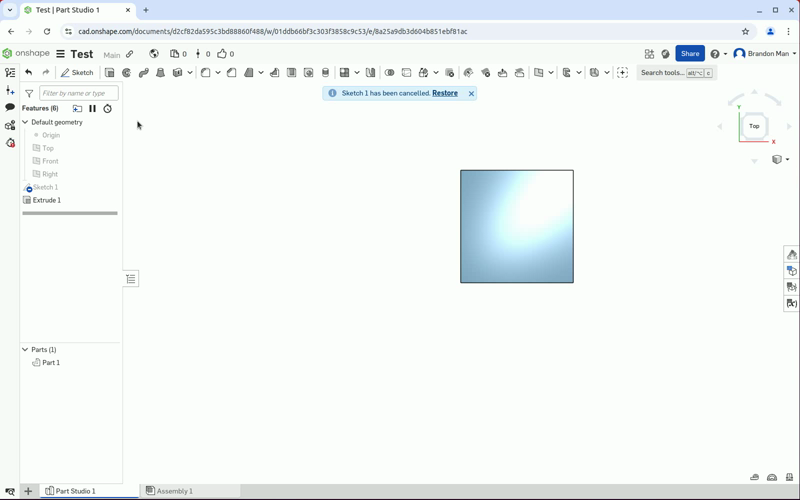
mouse_move(73, 189)
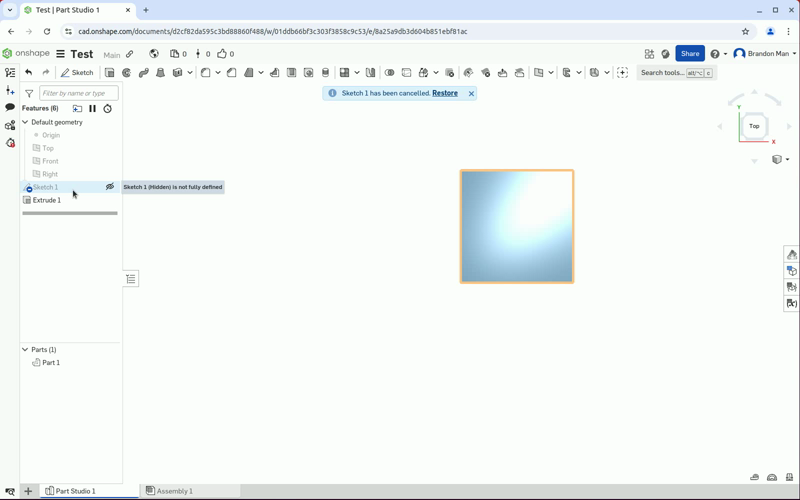
click(73, 189)
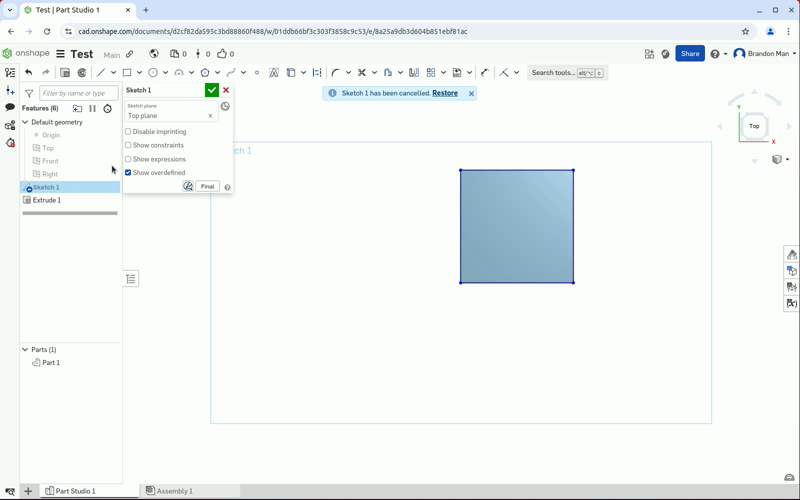
mouse_move(229, 92)
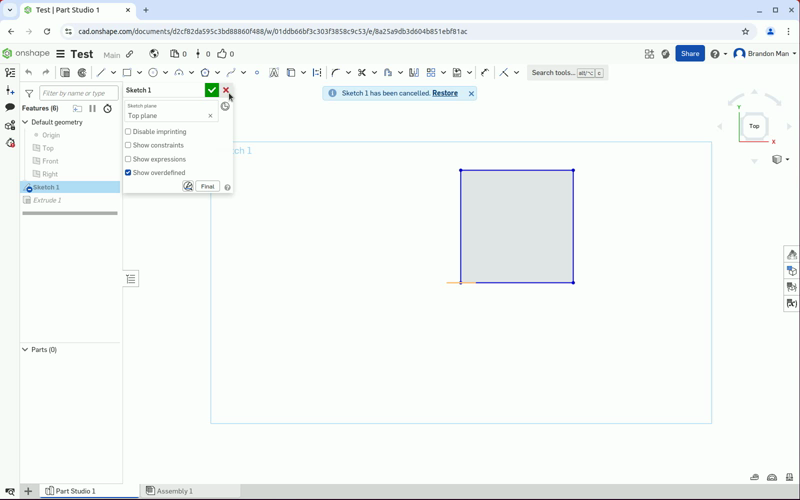
click(229, 92)
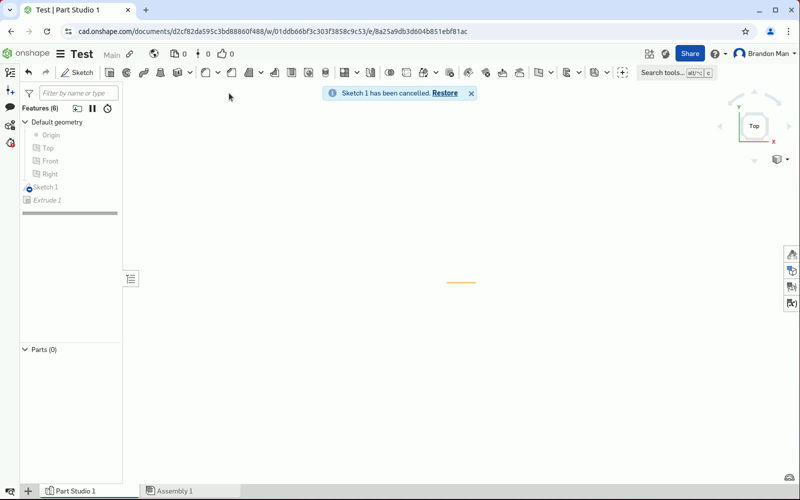
mouse_move(541, 75)
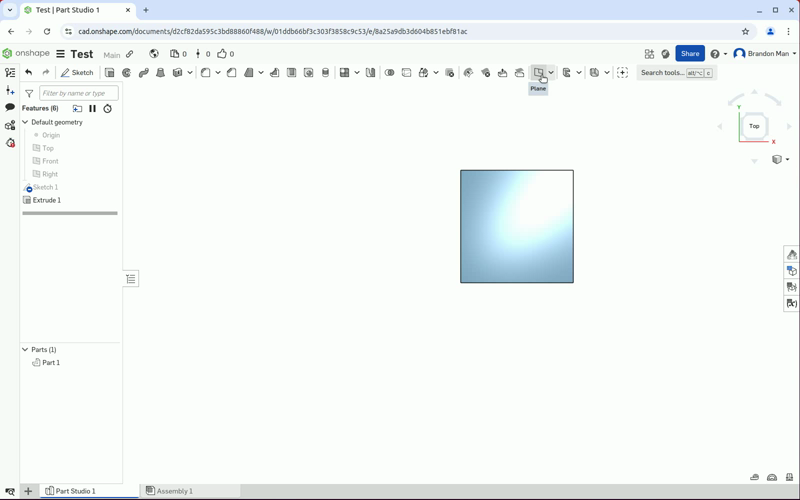
click(541, 75)
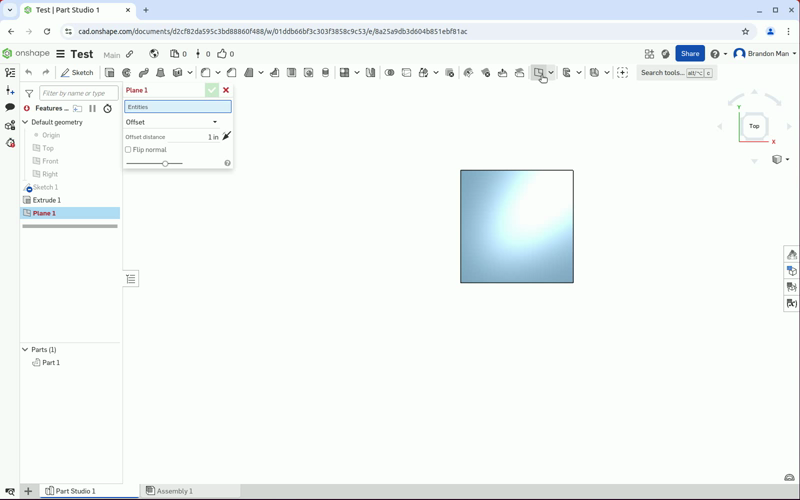
mouse_move(73, 150)
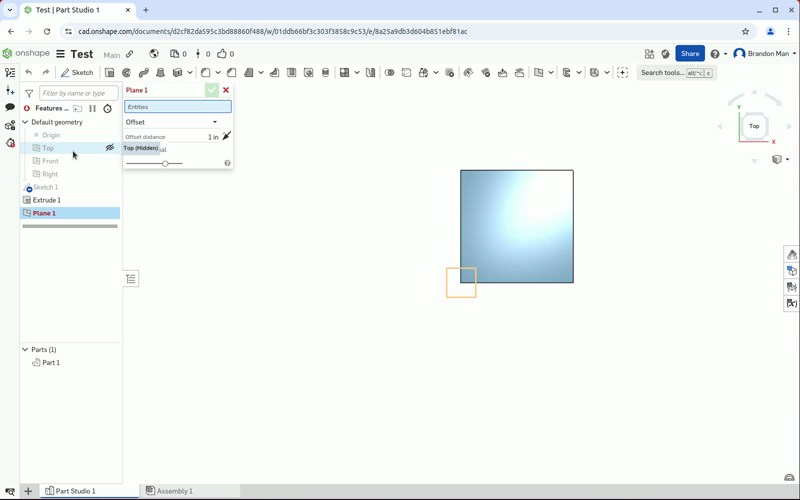
click(73, 150)
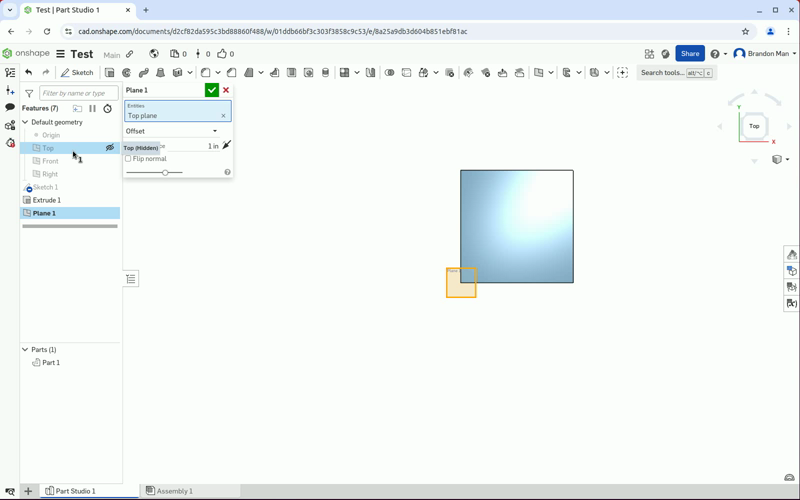
key(tab, 2)
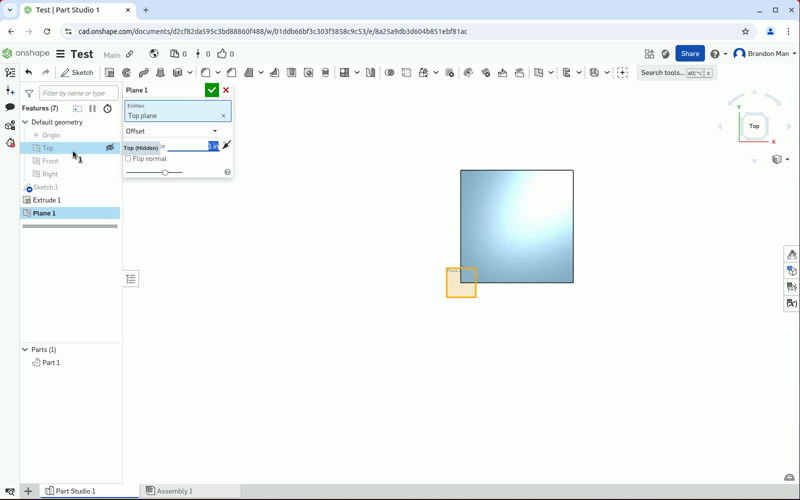
text(0.709)
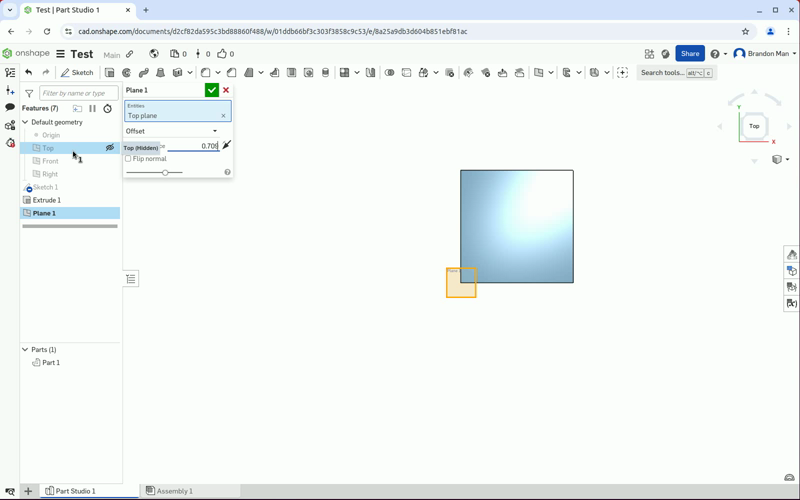
key(enter, 2)
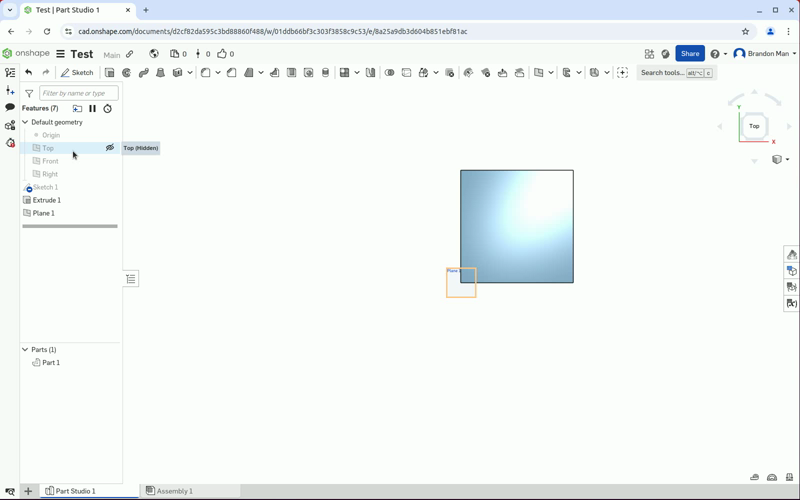
key(shift+s)
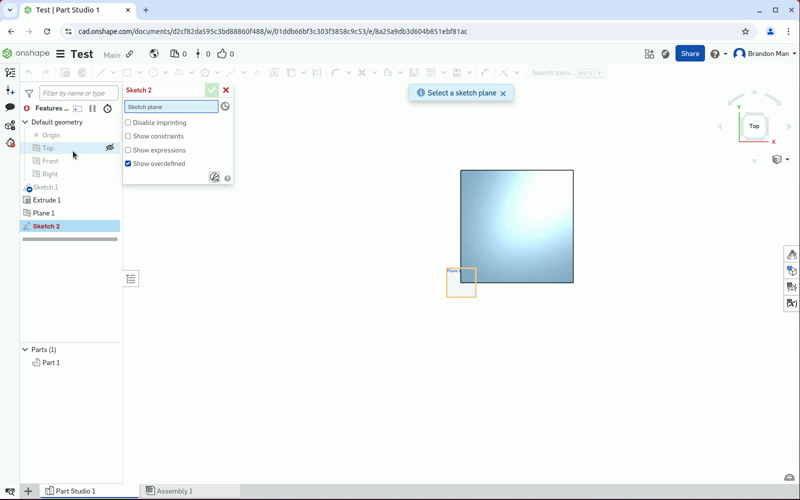
mouse_move(73, 215)
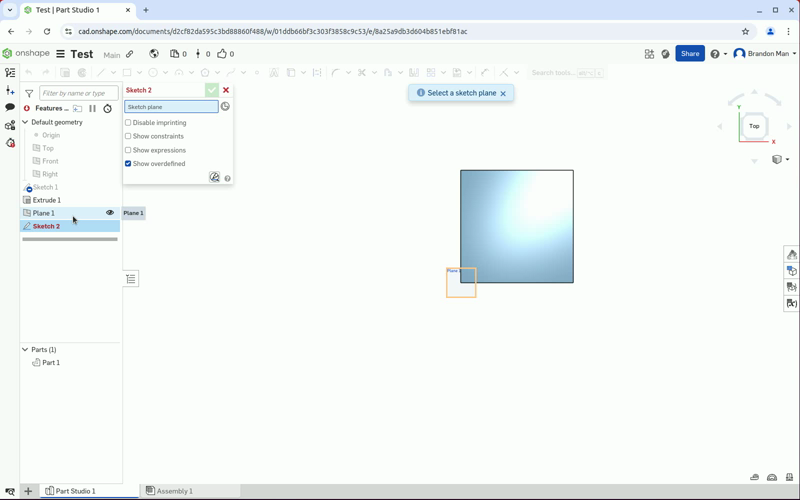
click(73, 215)
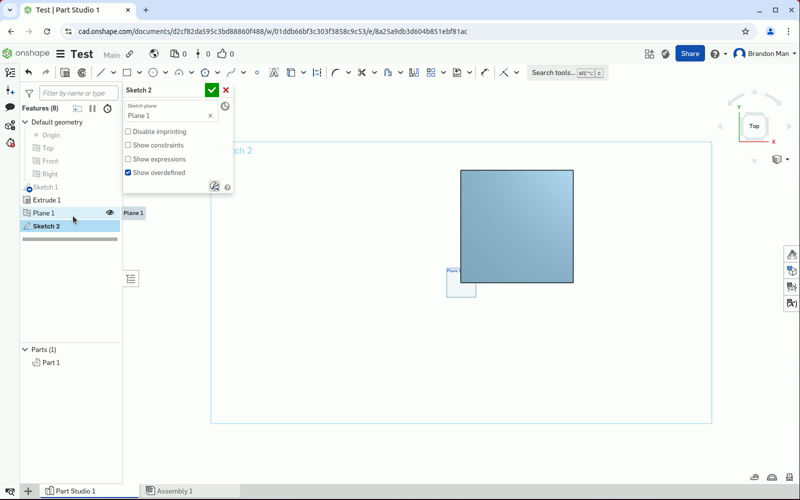
mouse_move(73, 352)
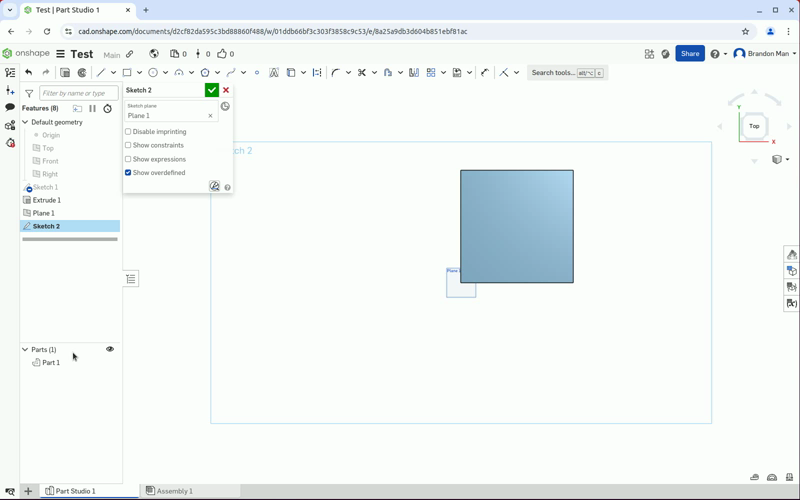
key(y)
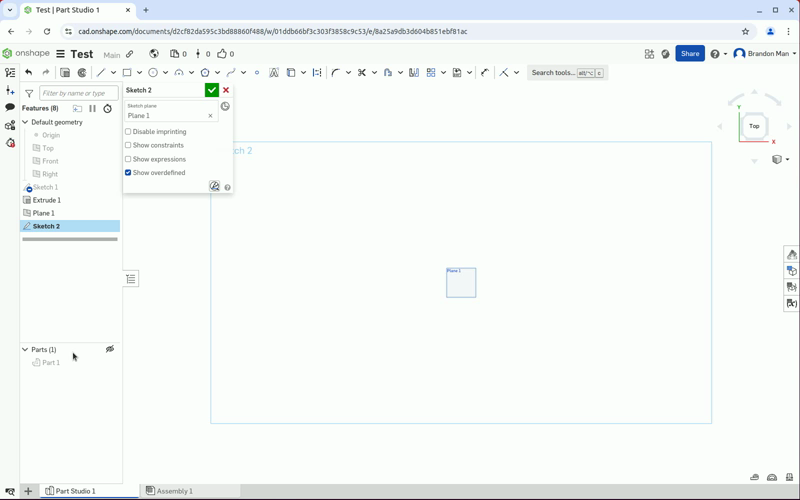
key(l)
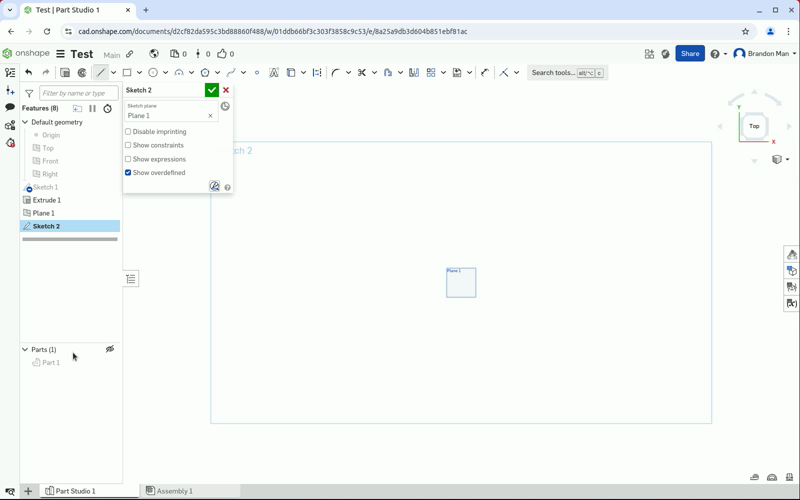
key_down(shift)
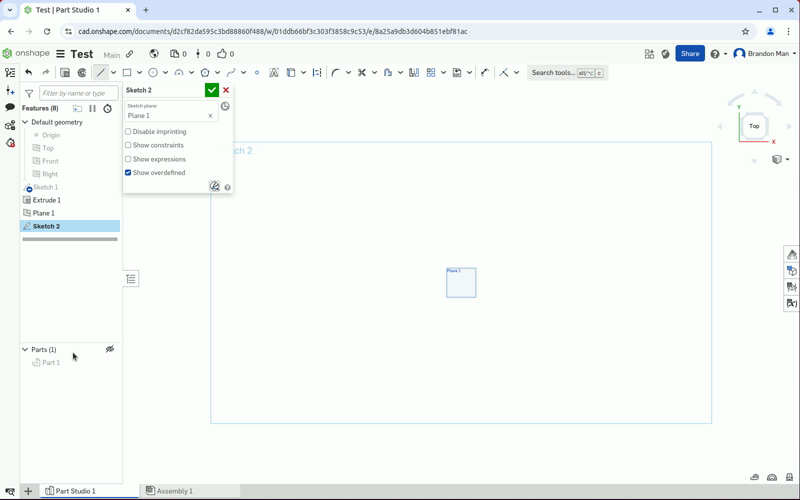
mouse_move(466, 276)
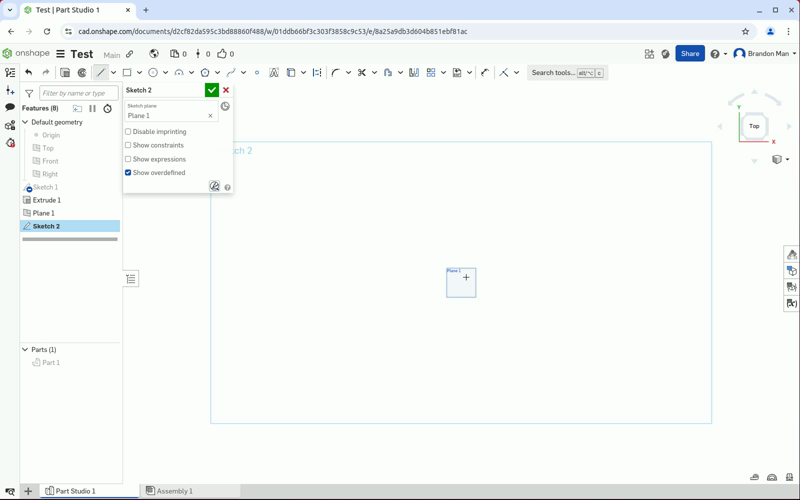
click(466, 276)
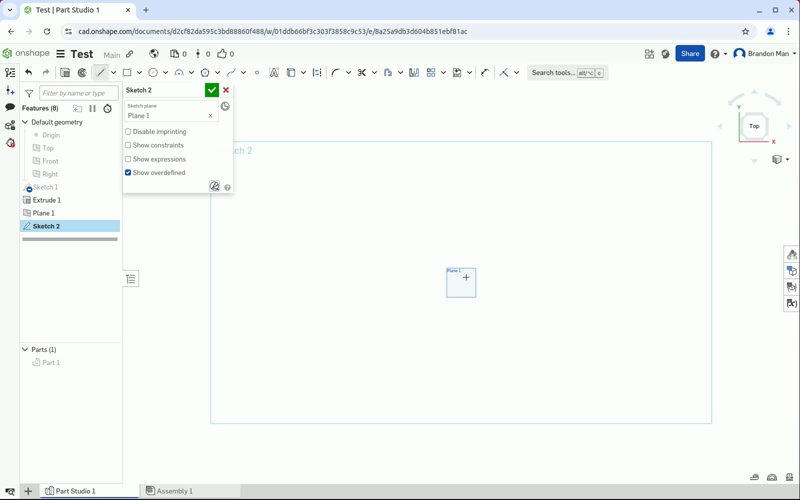
key_up(shift)
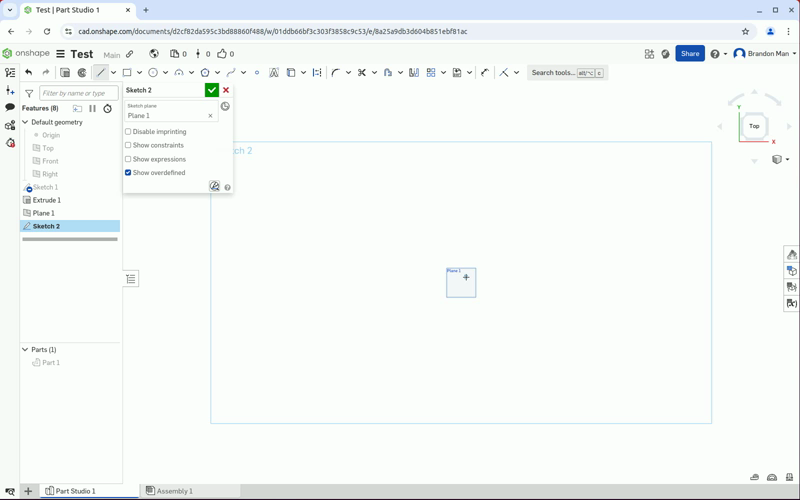
key_down(shift)
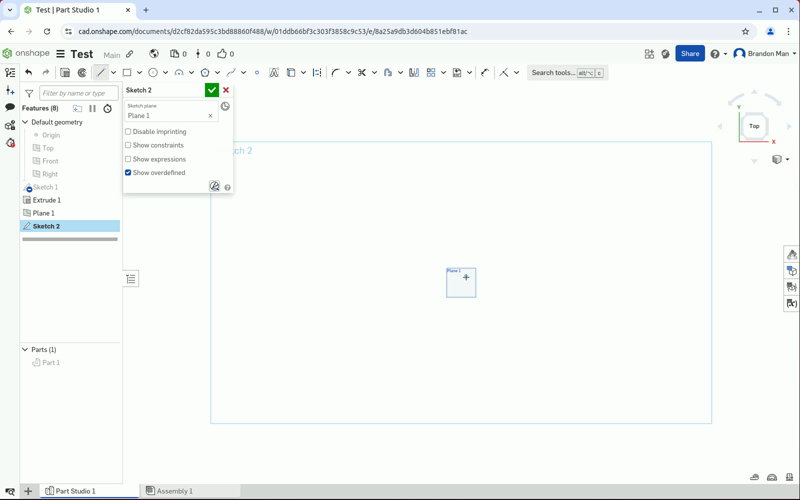
mouse_move(566, 276)
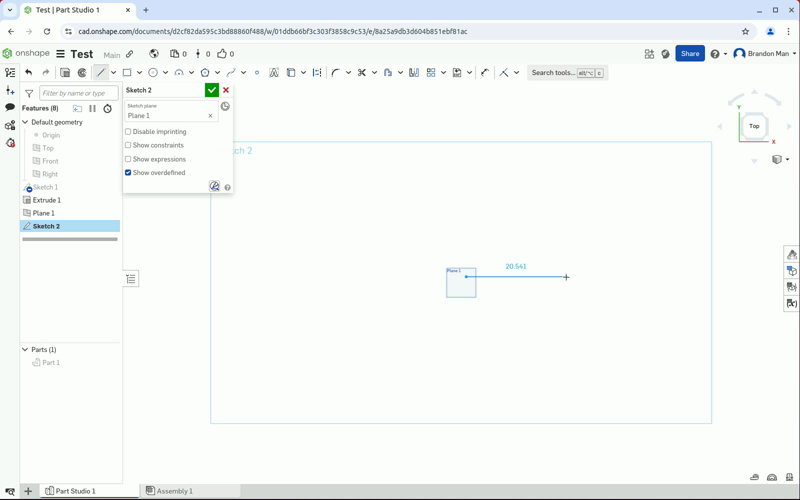
click(566, 276)
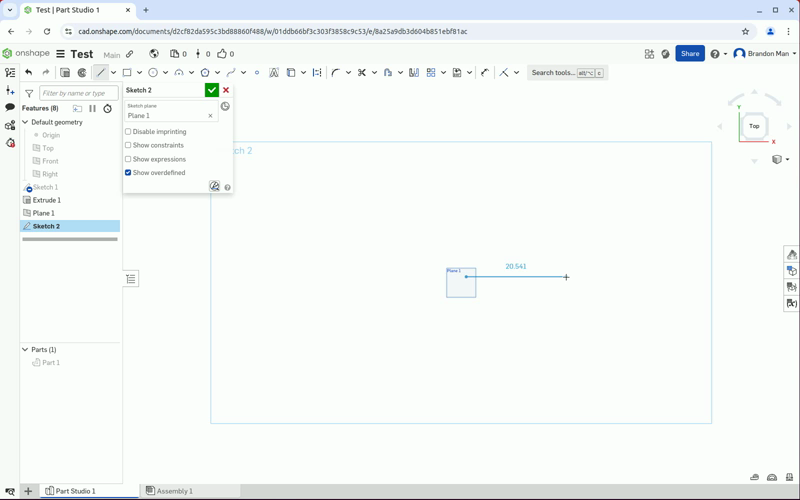
key_up(shift)
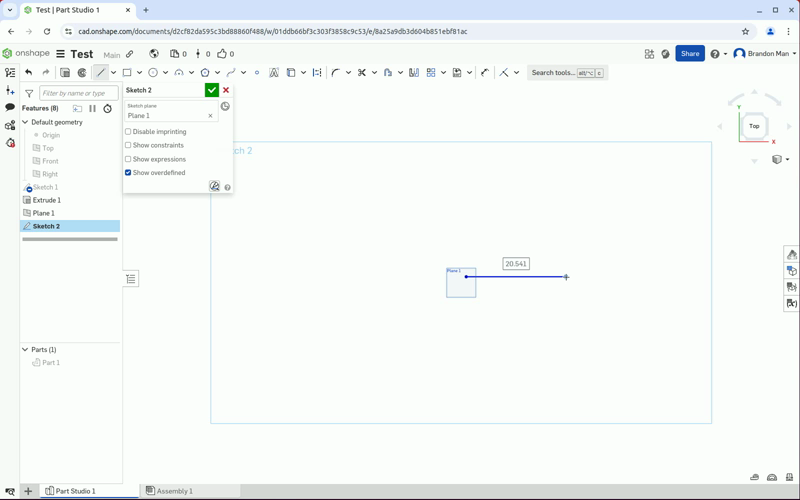
key_down(shift)
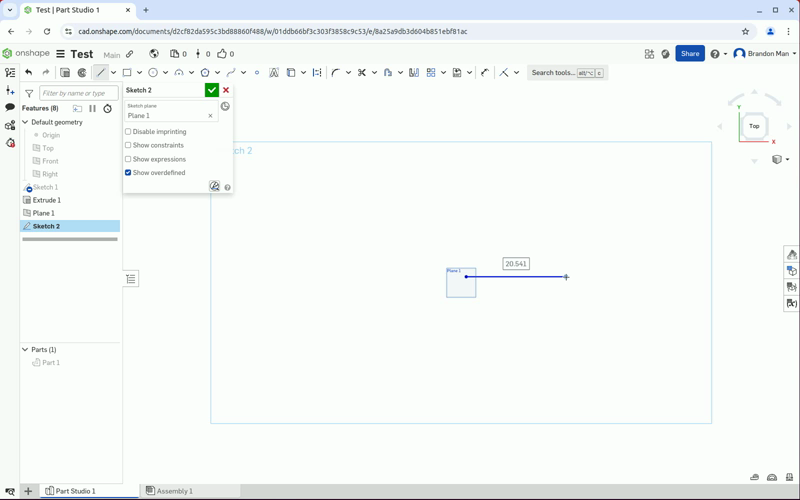
mouse_move(566, 177)
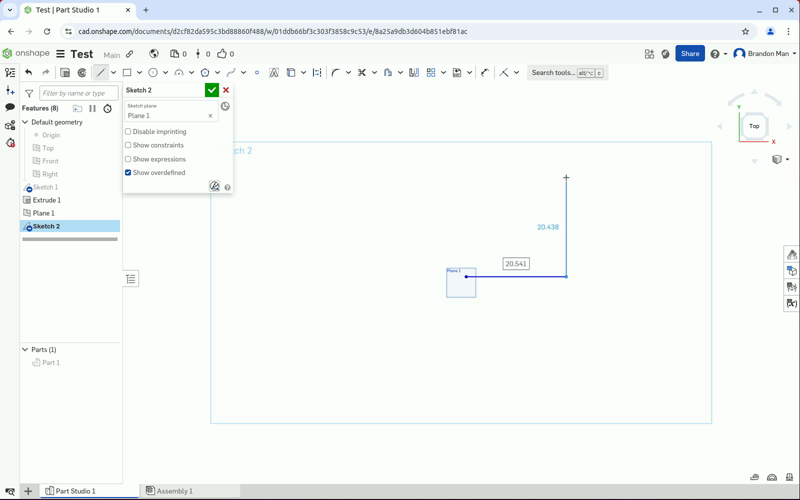
click(566, 177)
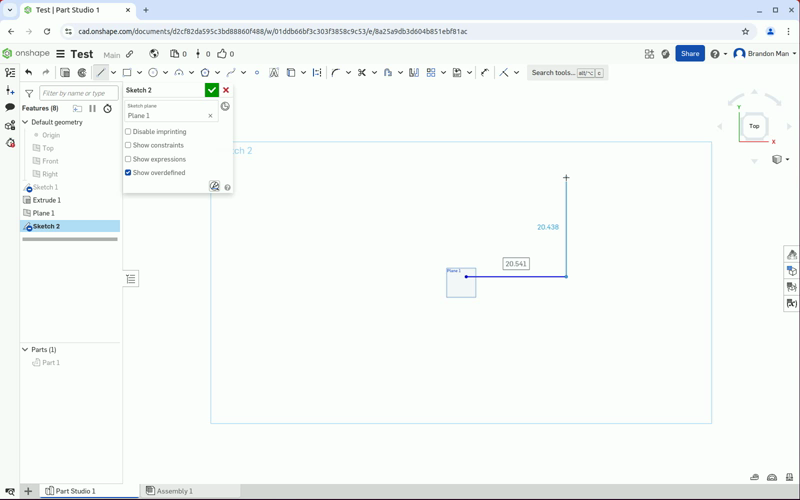
key_up(shift)
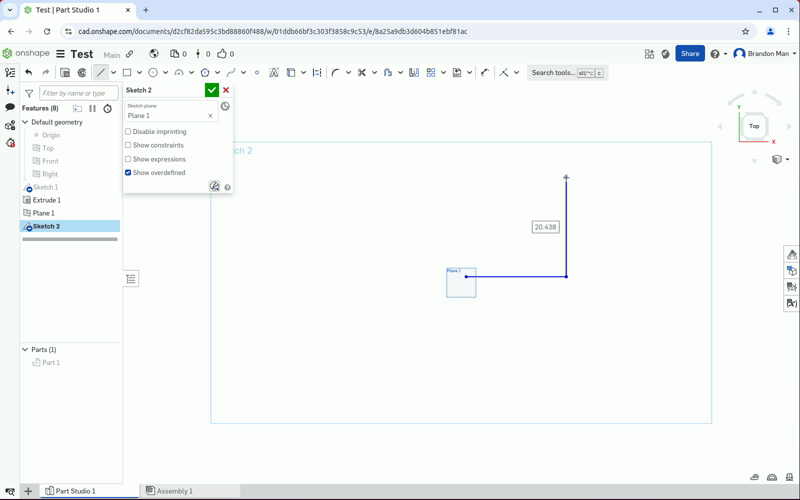
key_down(shift)
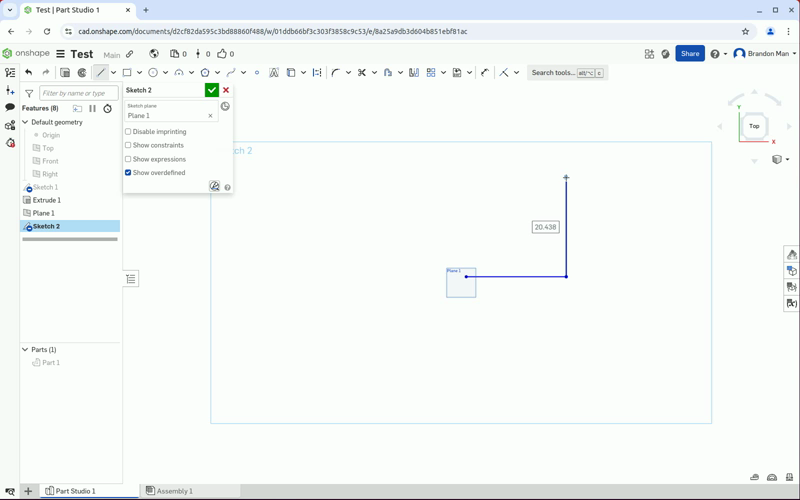
mouse_move(466, 177)
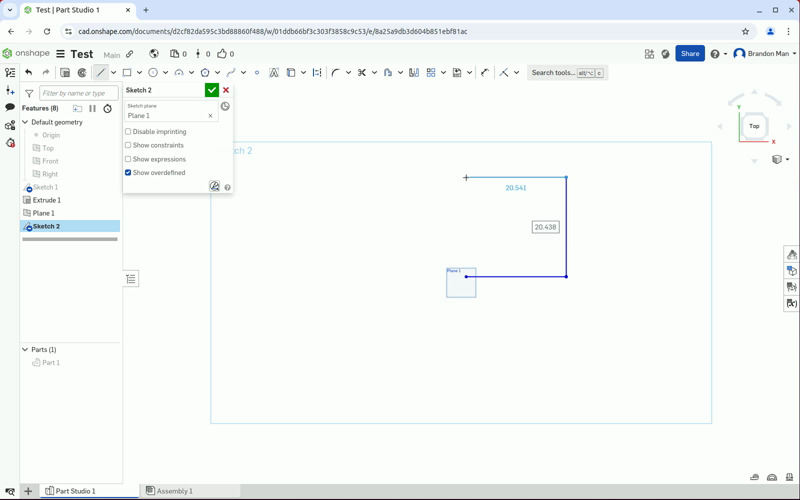
click(466, 177)
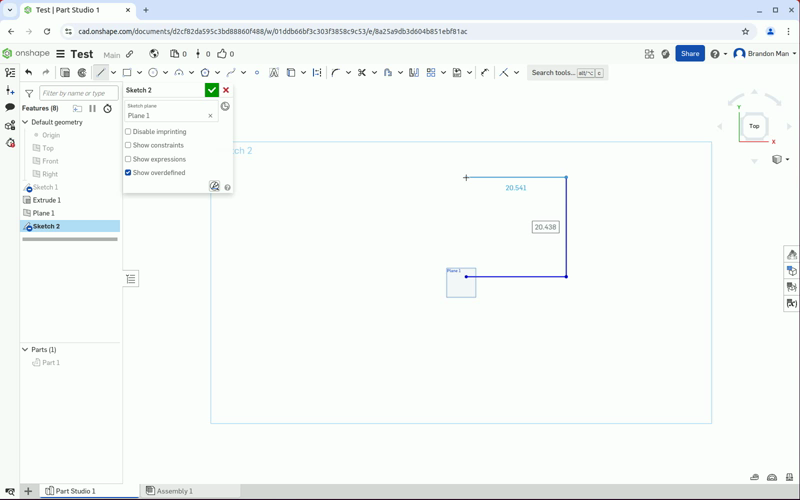
key_up(shift)
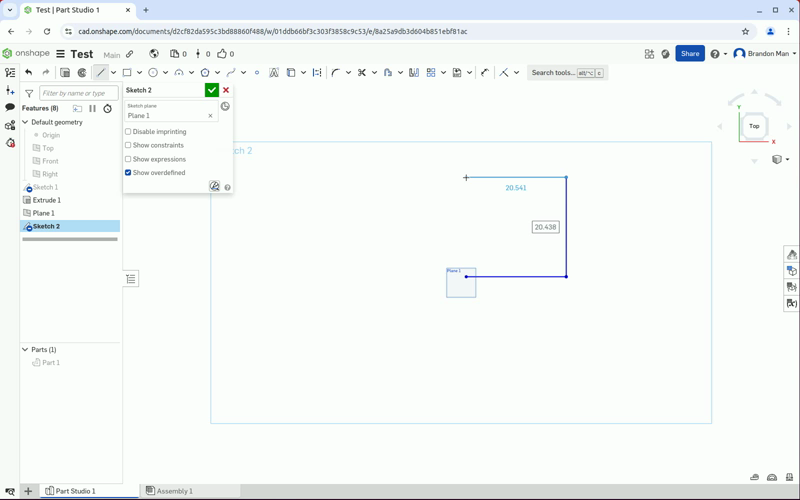
key_down(shift)
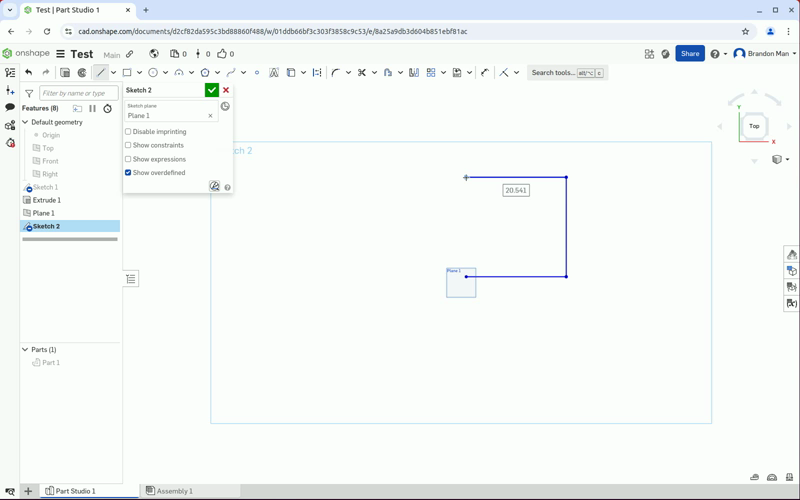
mouse_move(466, 276)
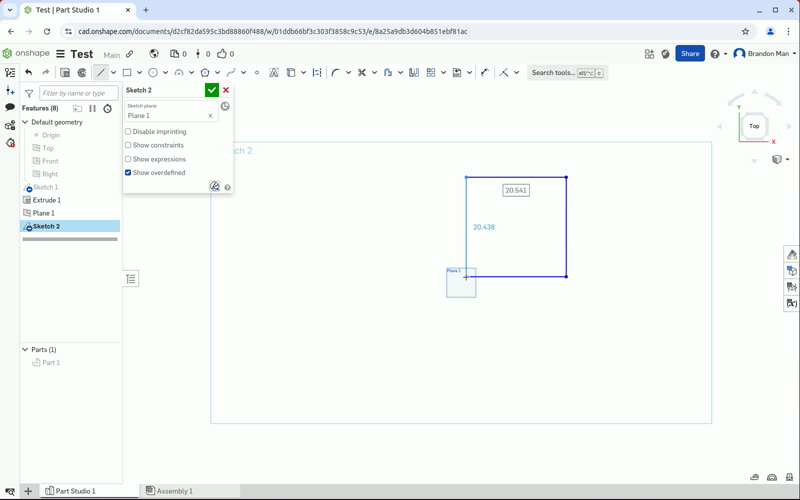
key_up(shift)
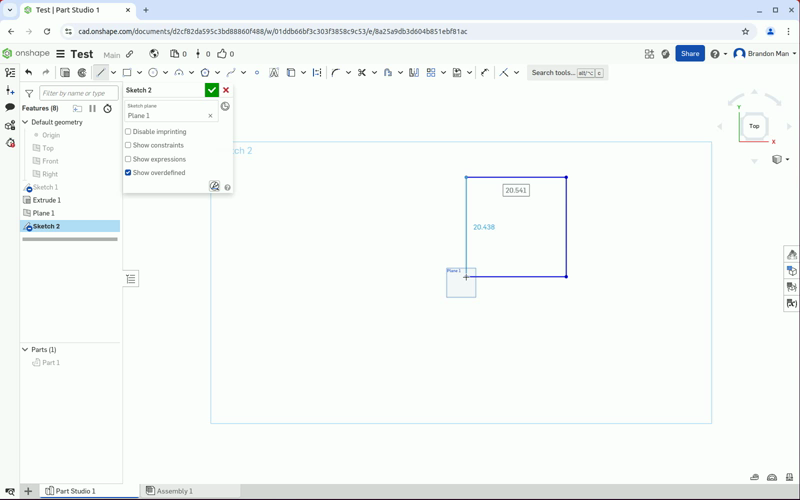
click(466, 276)
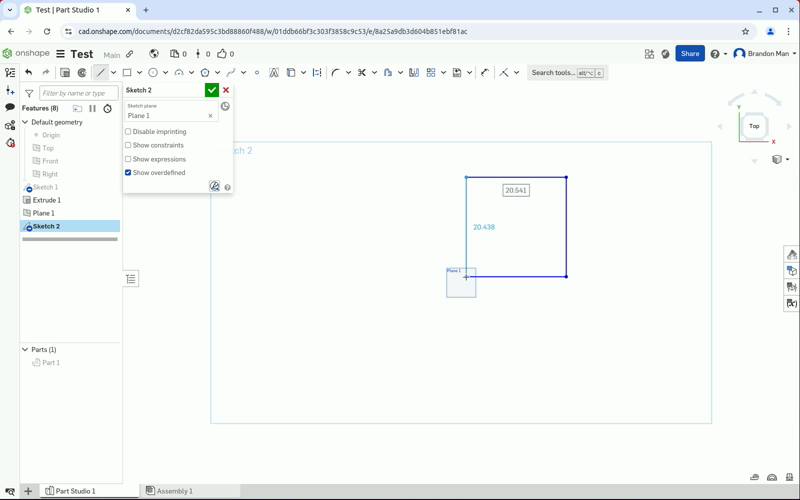
key(esc)
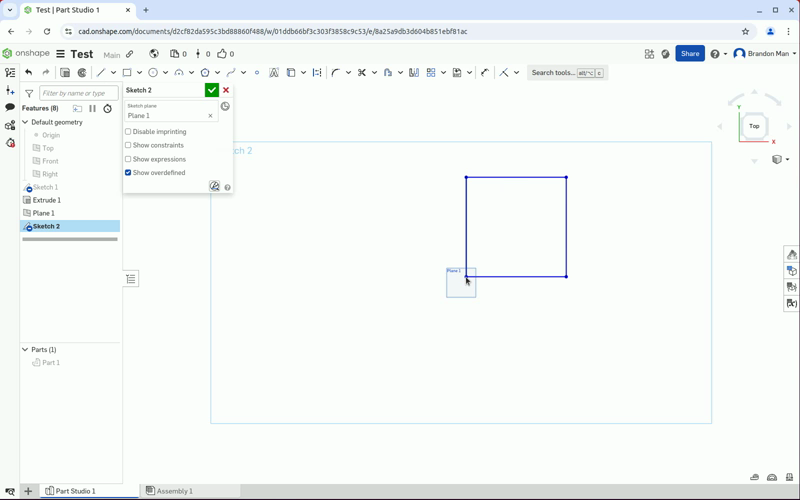
mouse_move(546, 222)
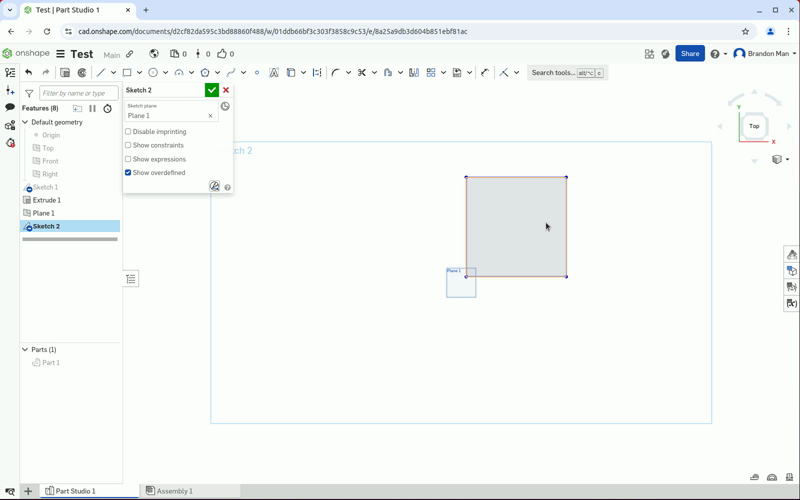
click(546, 222)
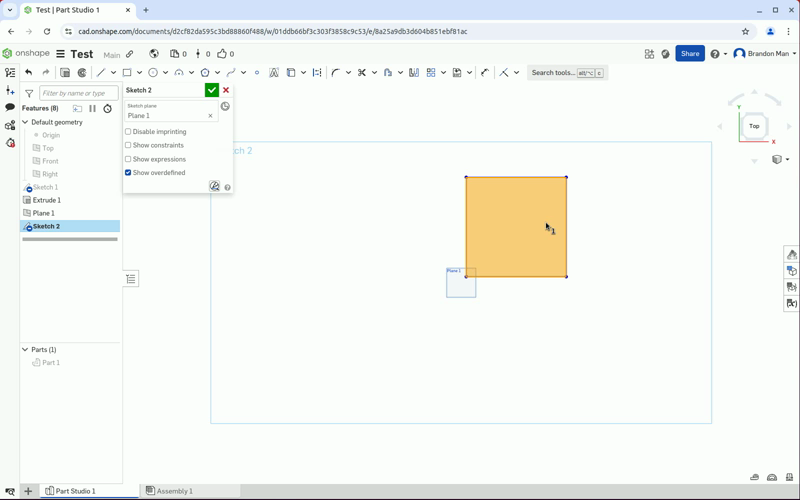
mouse_move(73, 352)
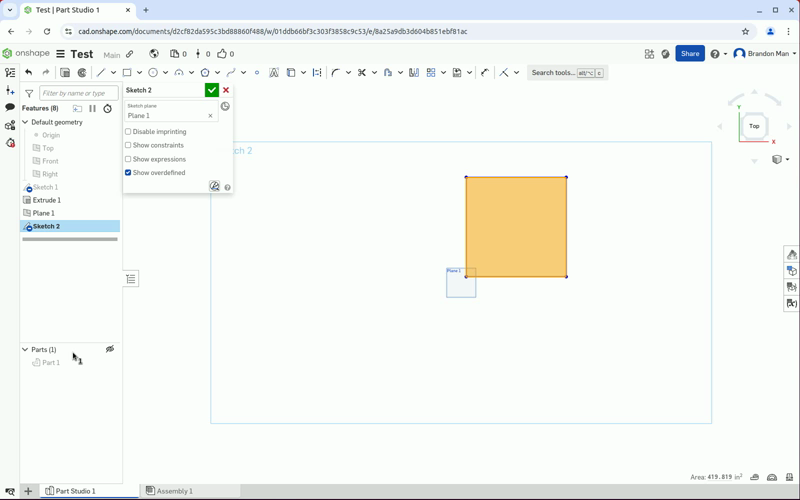
key(shift+y)
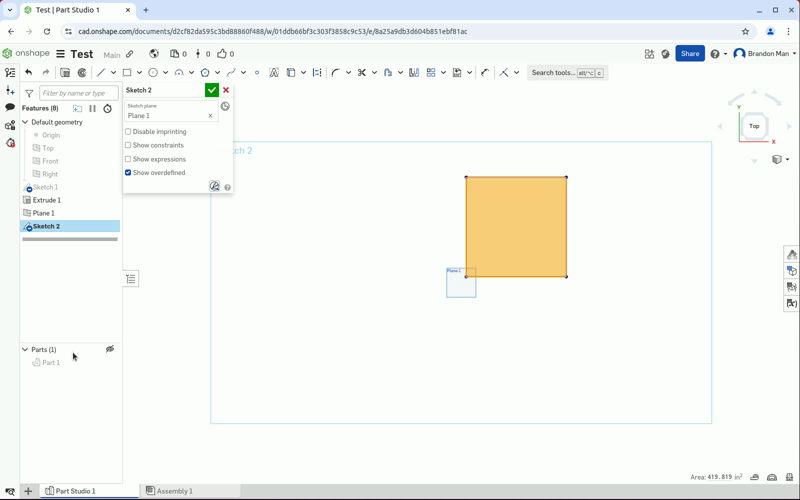
key(shift+e)
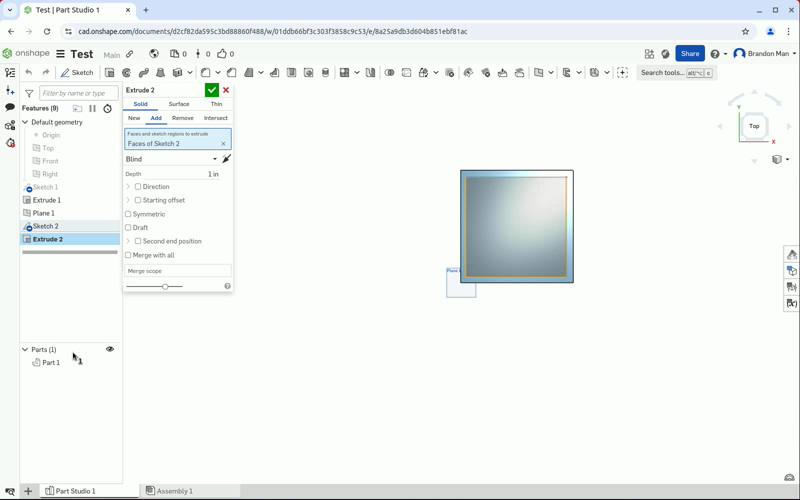
mouse_move(143, 106)
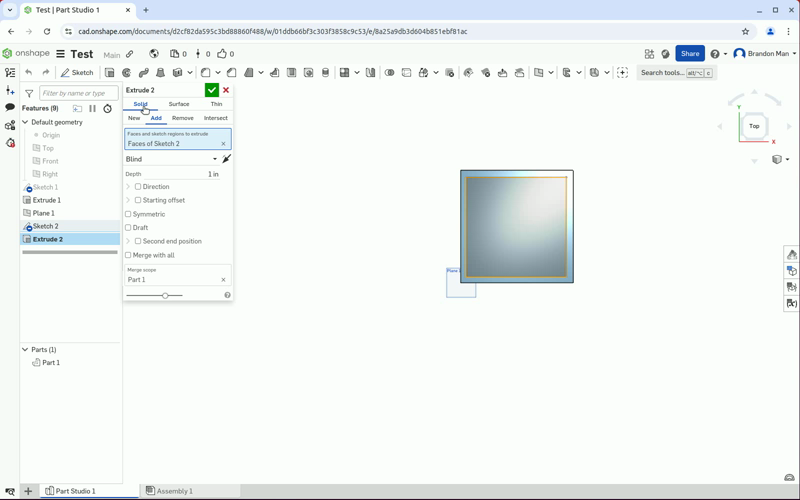
click(143, 106)
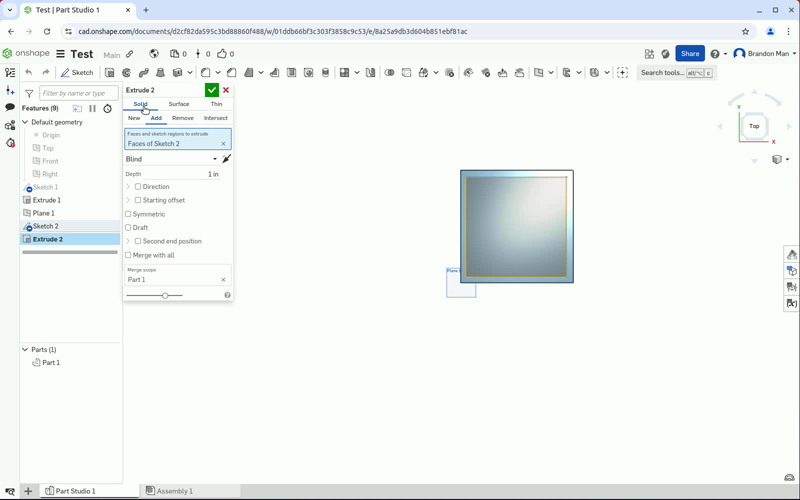
mouse_move(137, 120)
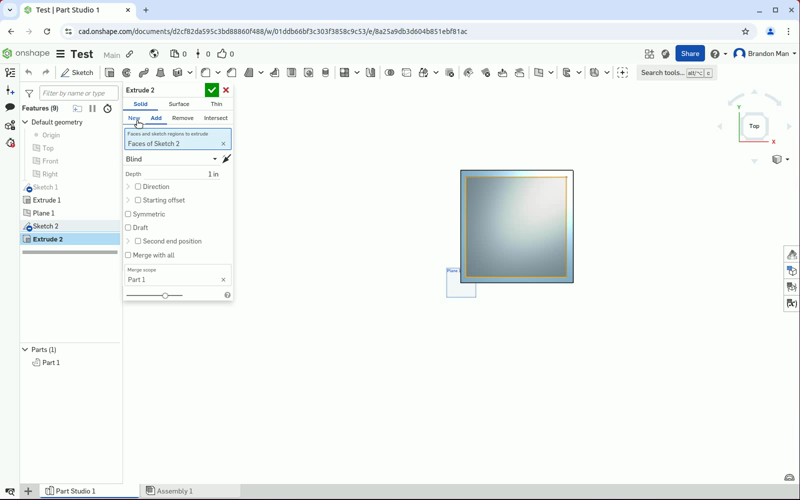
click(137, 120)
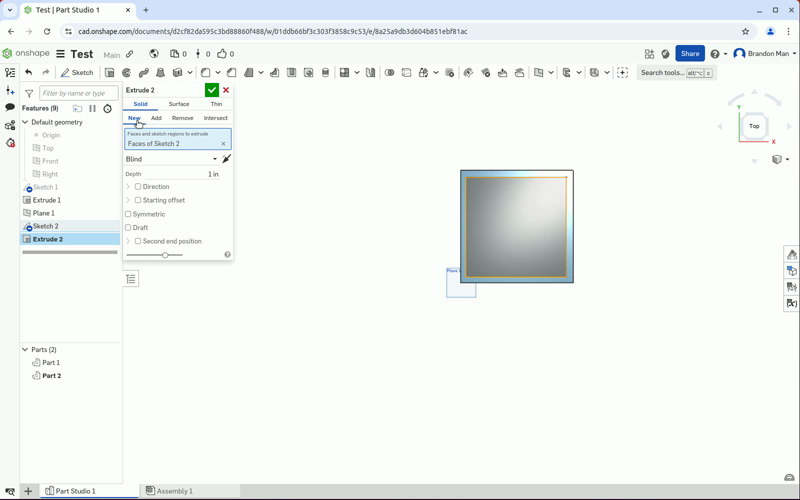
key(tab, 4)
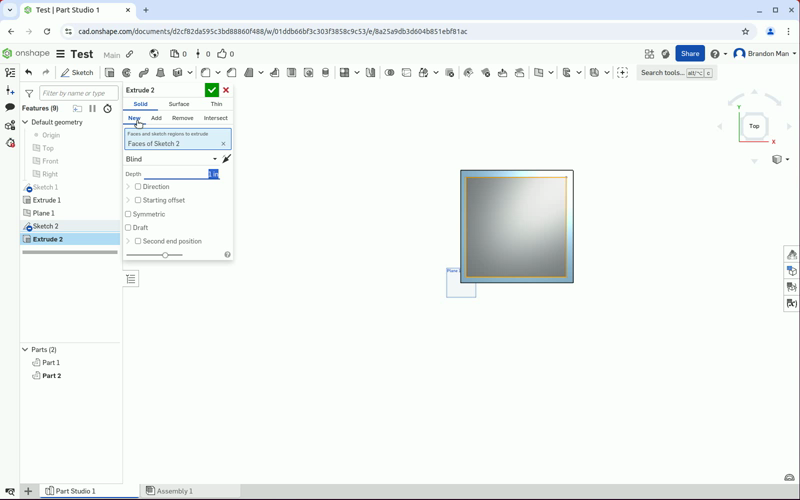
text(0.722)
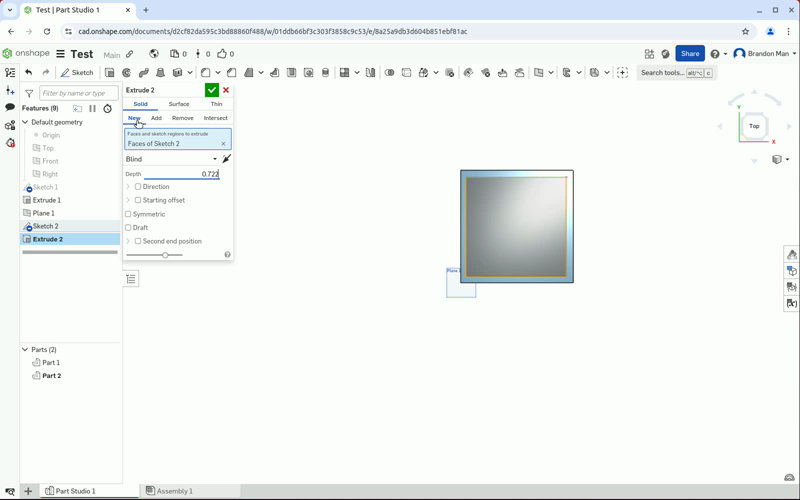
key(enter)
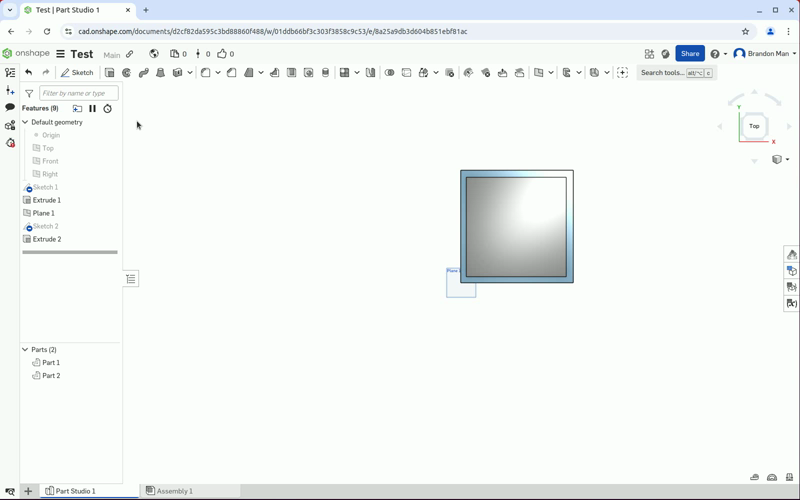
key(shift+h)
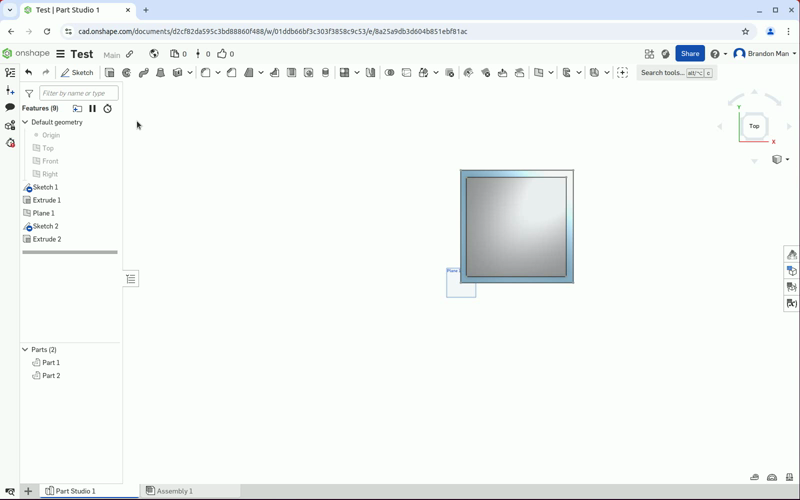
key(shift+h)
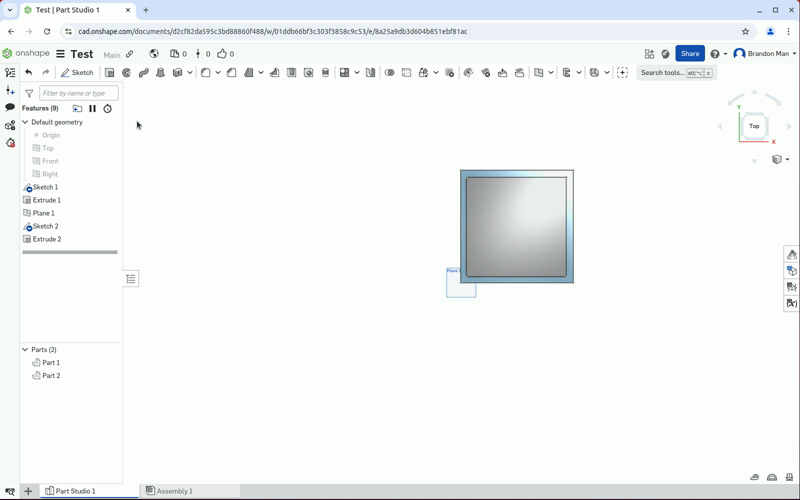
key(shift+7)
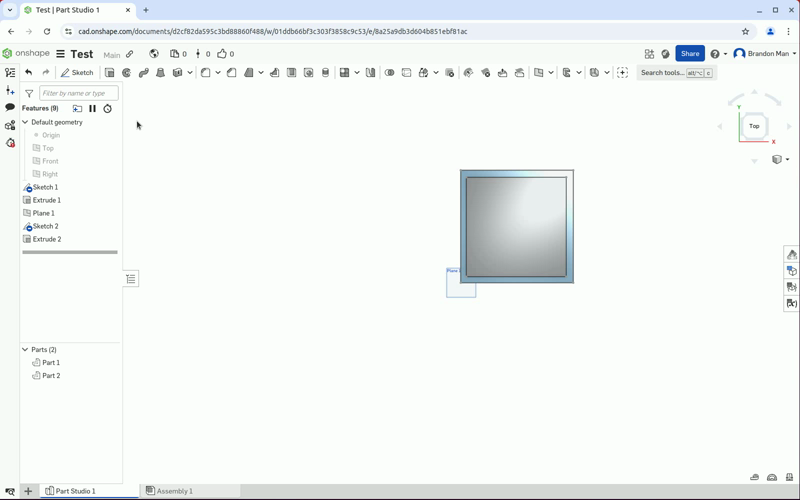
key(up, 3)
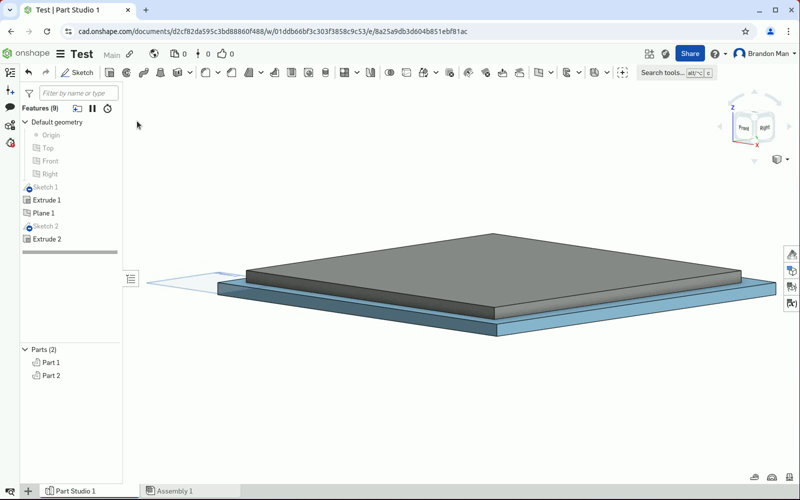
key(left, 3)
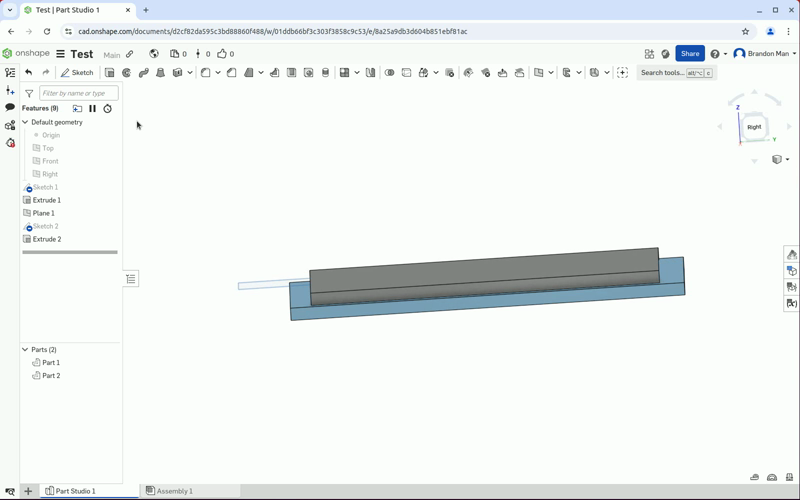
key(right, 3)
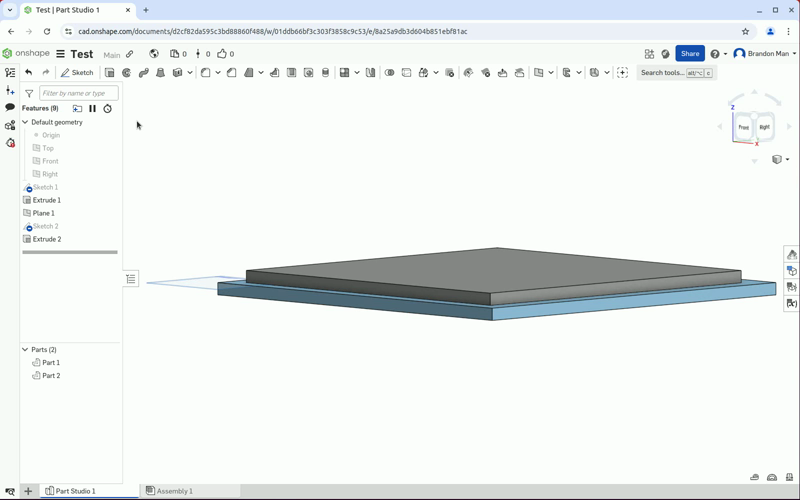
key(down, 3)
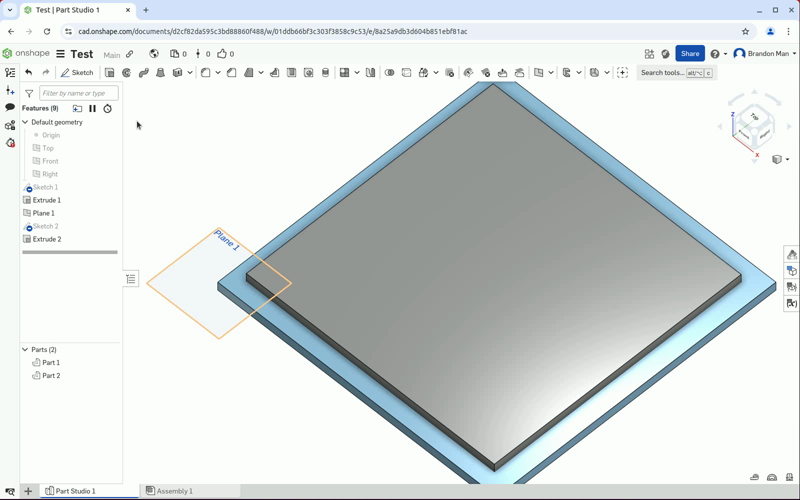
mouse_move(73, 189)
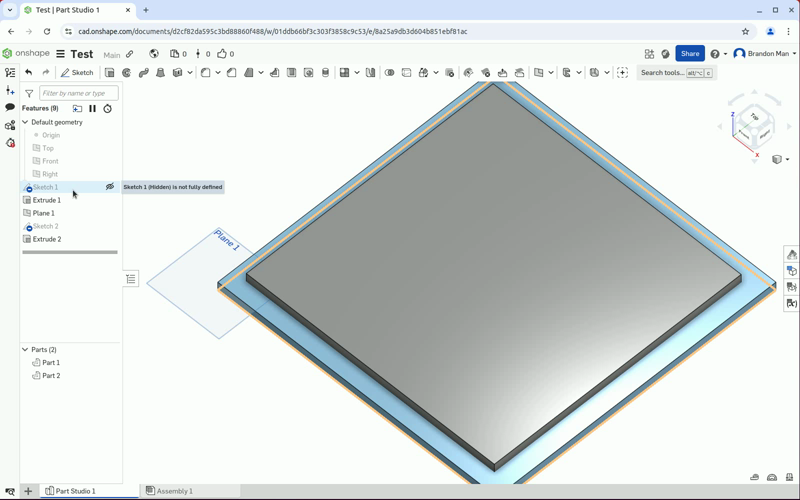
click(73, 189)